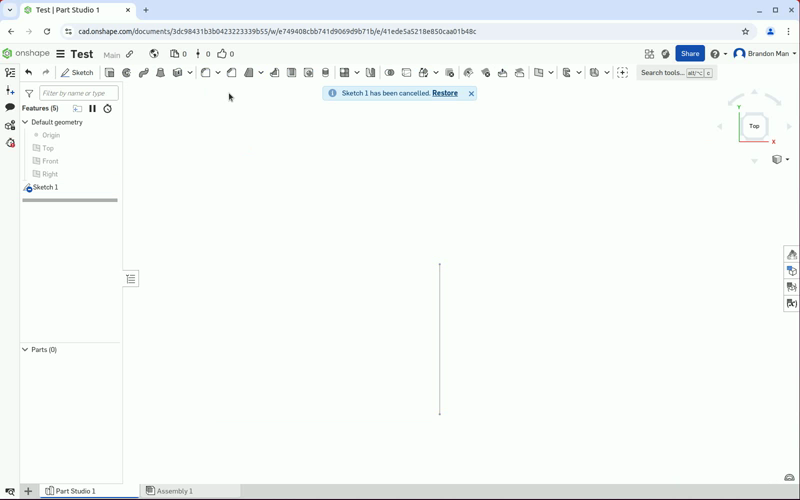
key(shift+h)
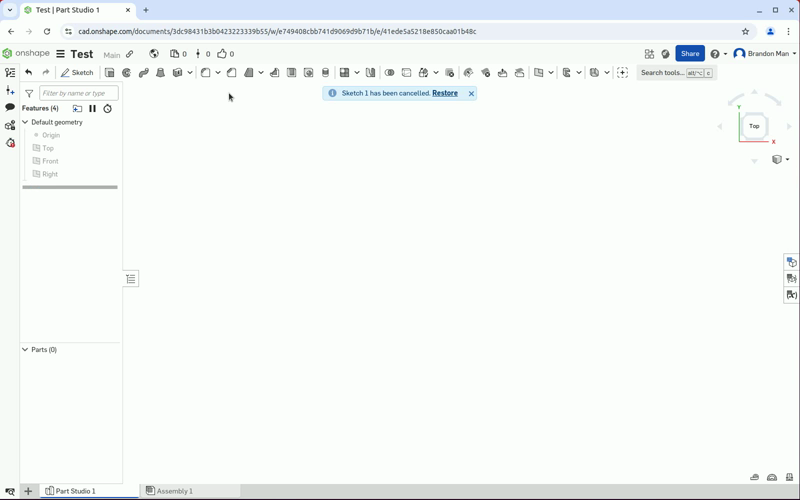
mouse_move(73, 352)
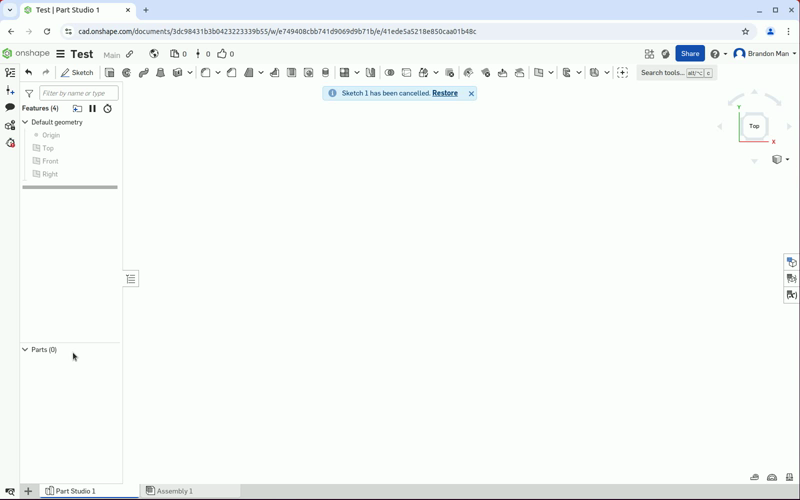
key(y)
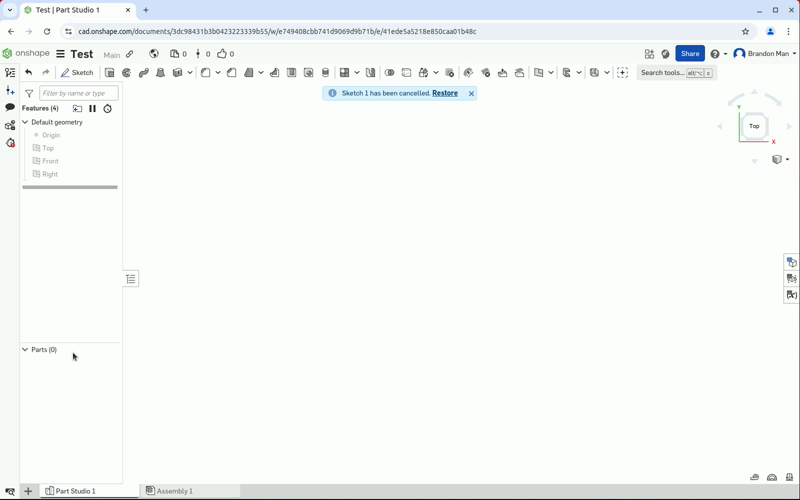
key(shift+p)
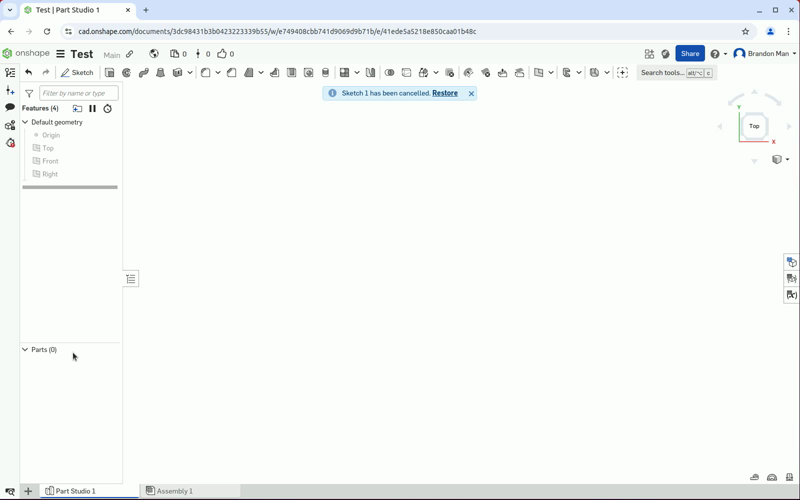
key(space)
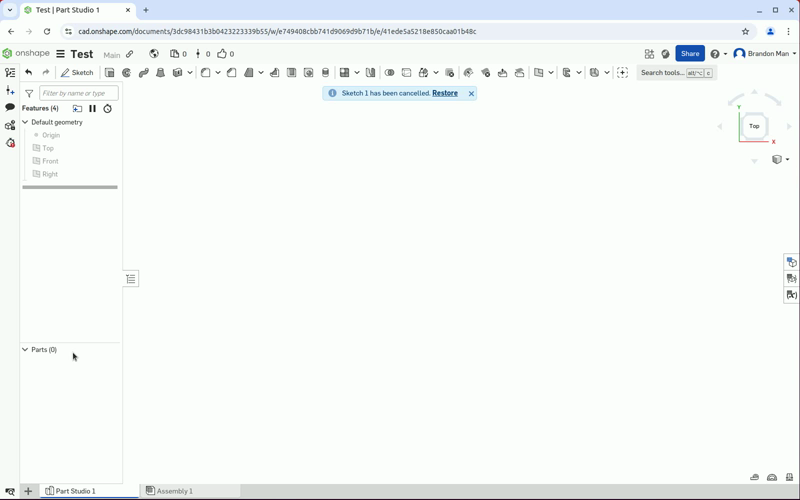
key_down(shift)
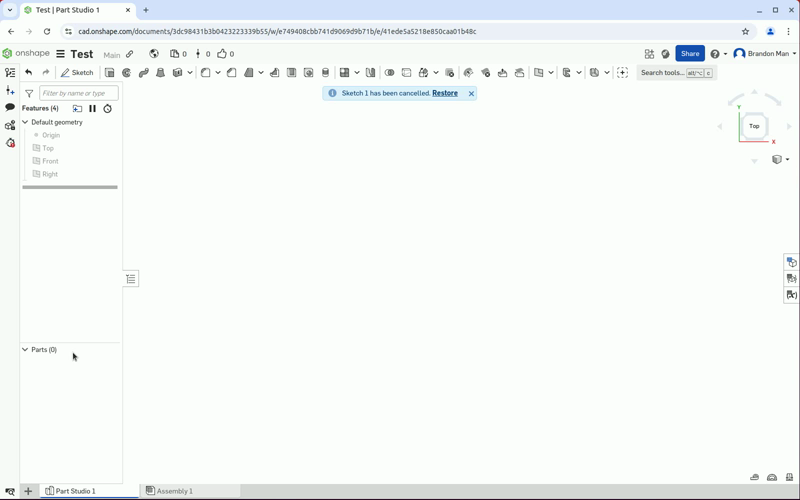
key(up)
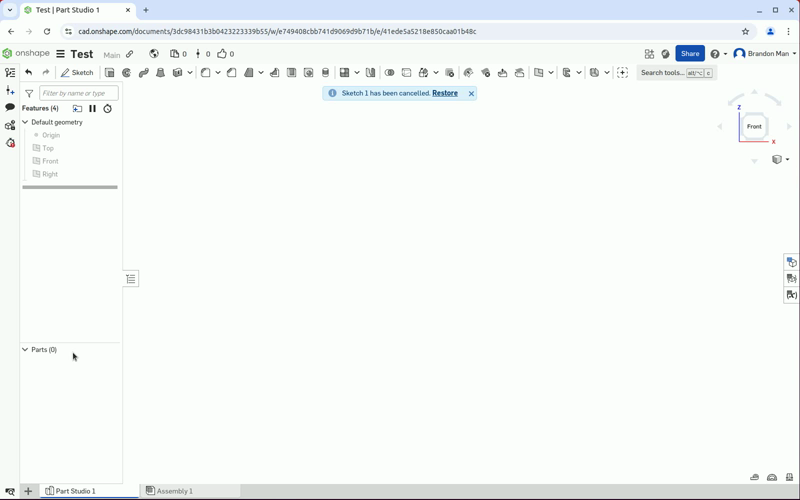
key_up(shift)
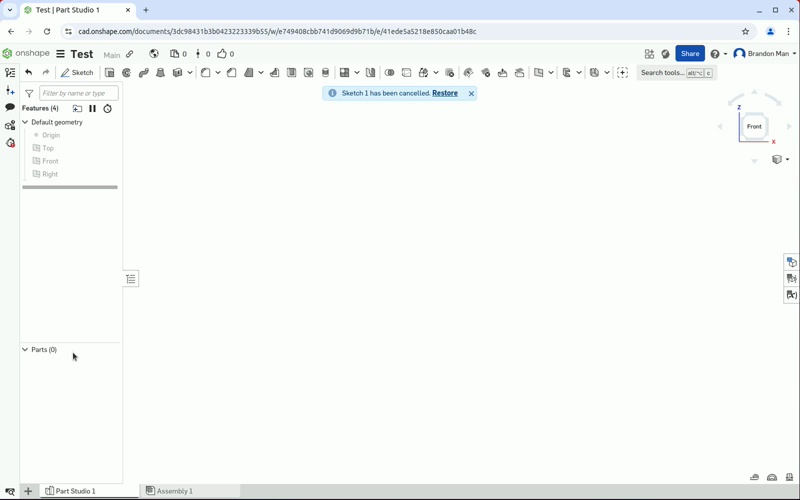
mouse_move(73, 352)
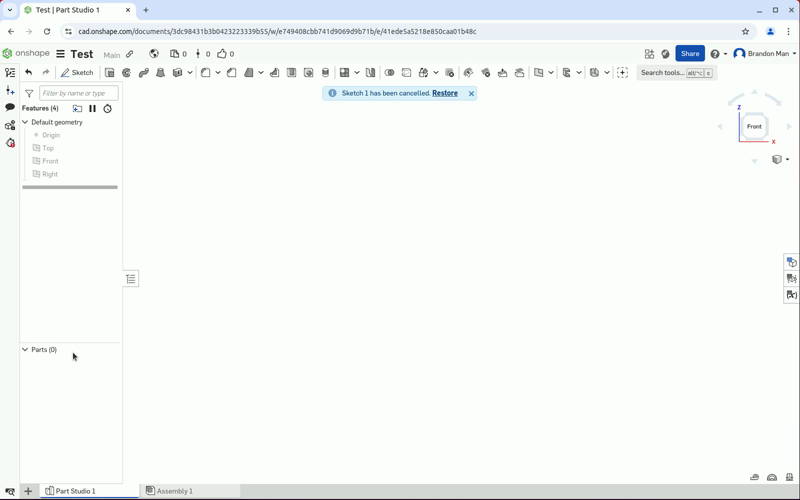
key(shift+y)
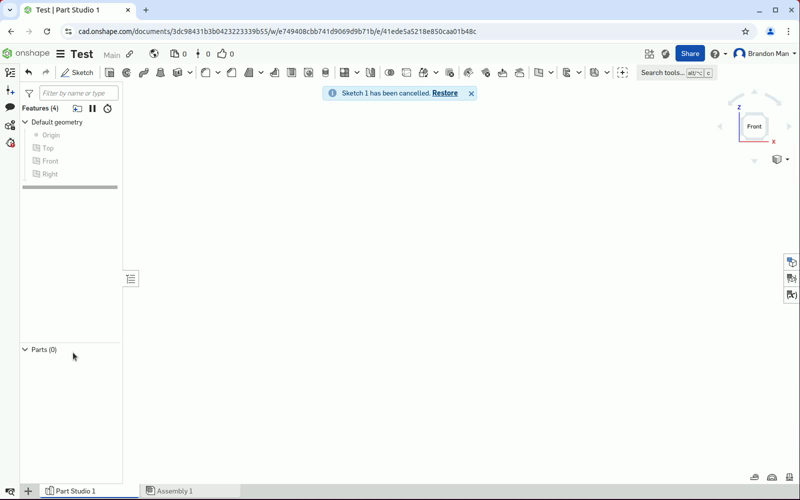
key(shift+s)
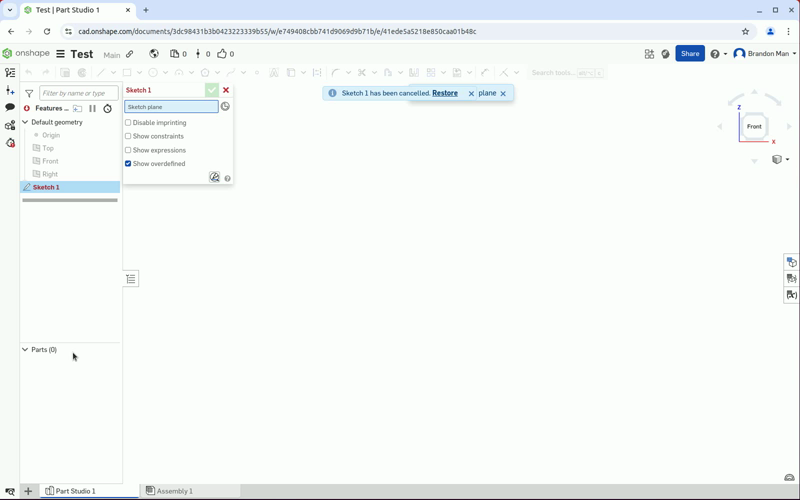
mouse_move(73, 163)
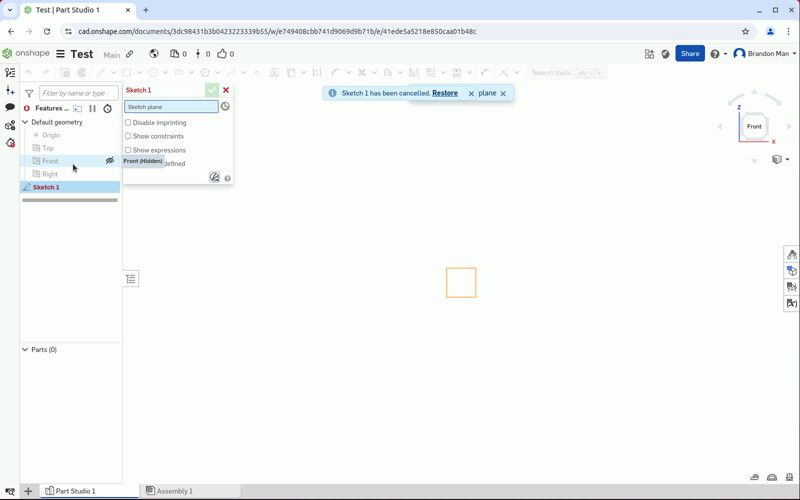
click(73, 163)
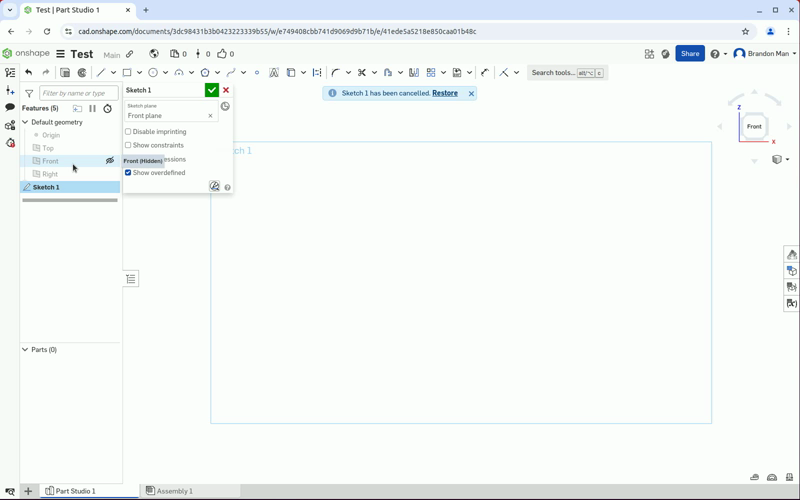
mouse_move(73, 352)
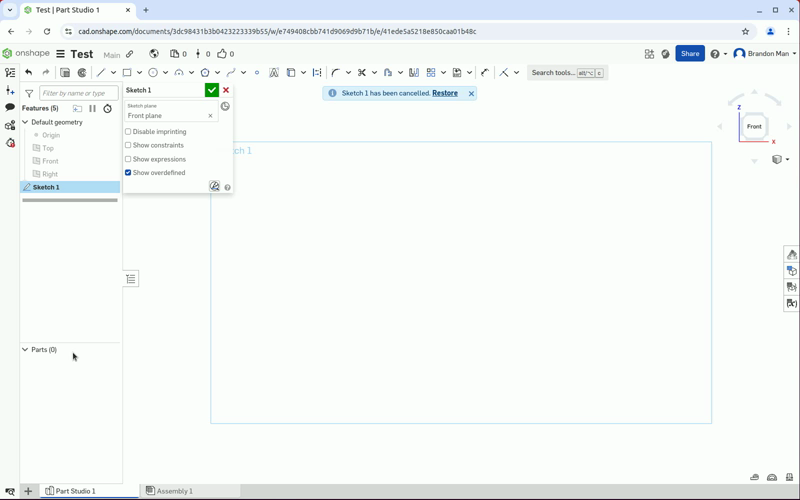
key(y)
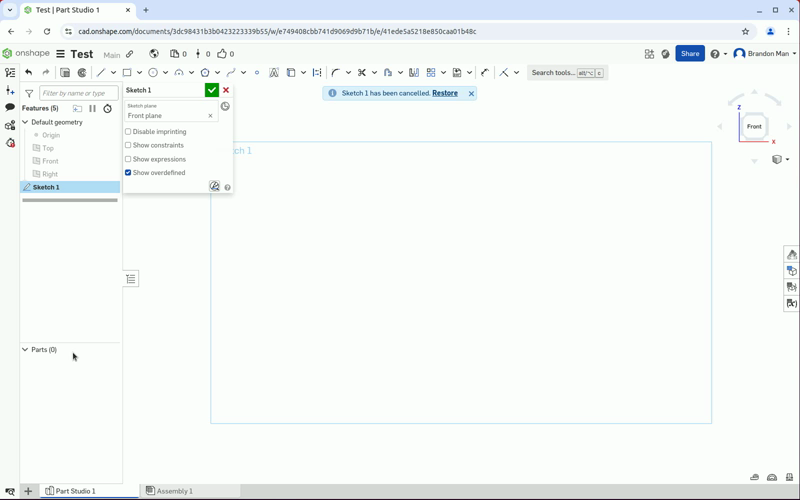
key(c)
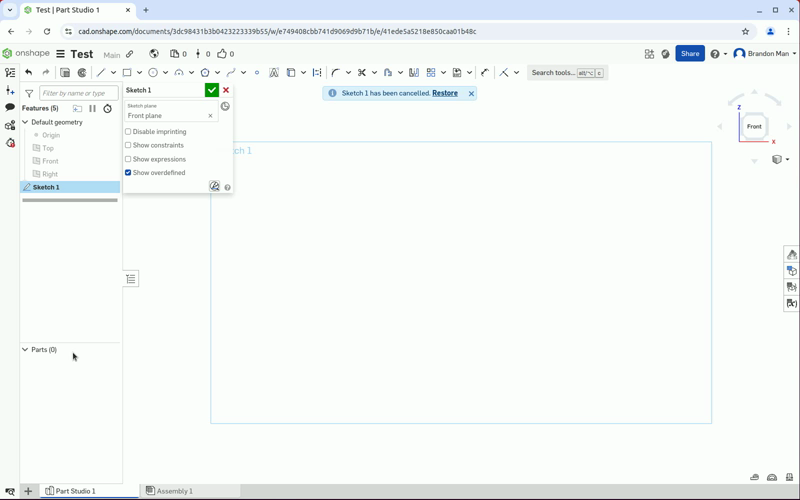
key_down(shift)
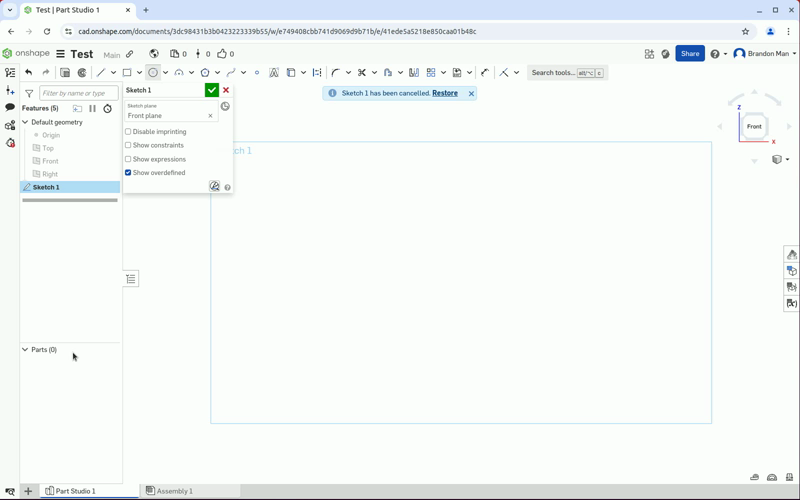
mouse_move(460, 282)
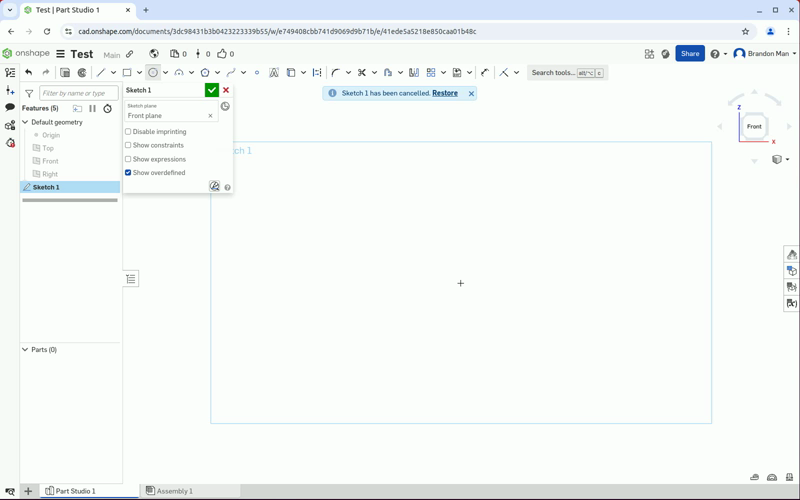
click(460, 282)
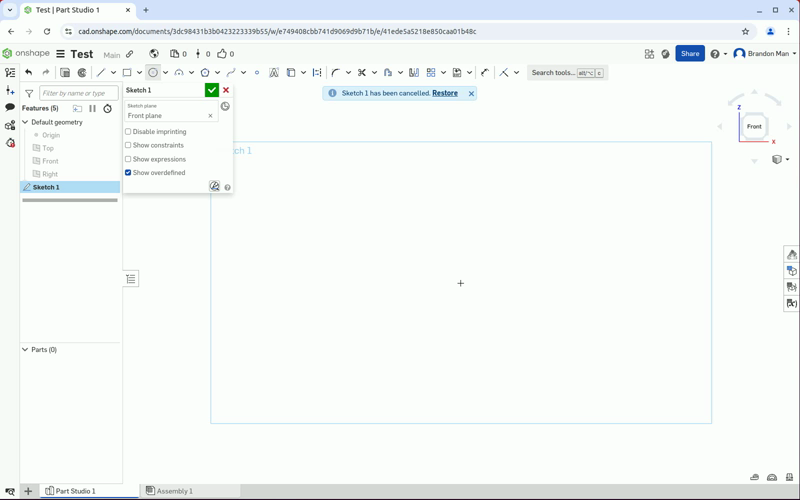
key_up(shift)
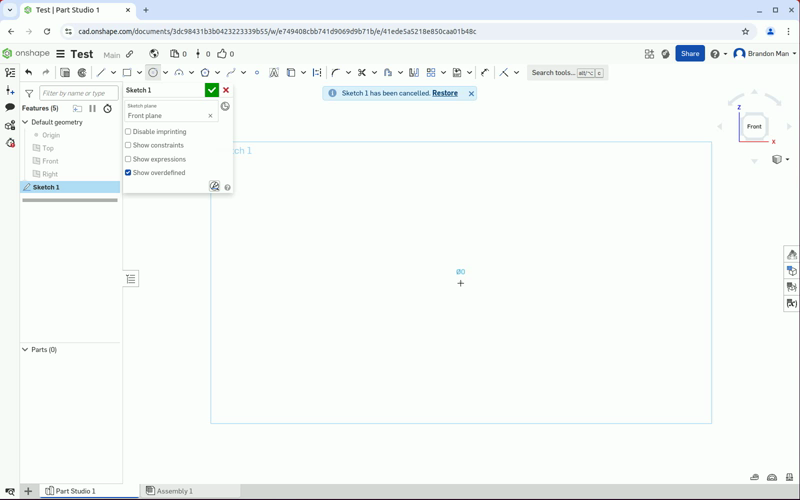
mouse_move(491, 282)
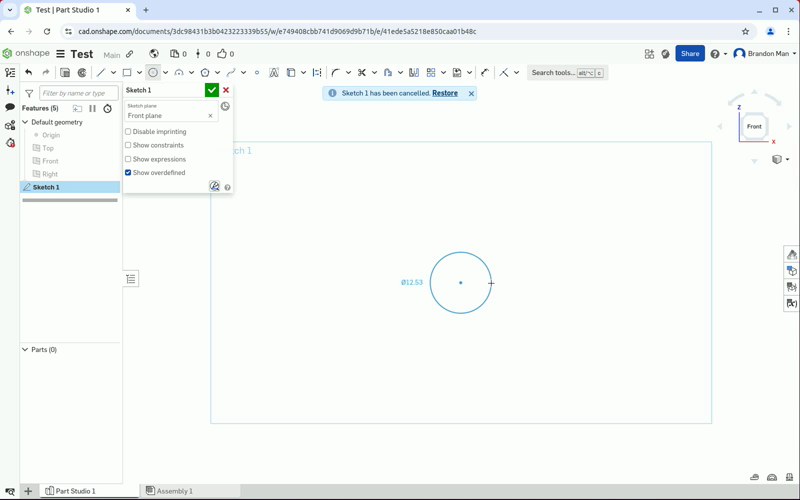
click(491, 282)
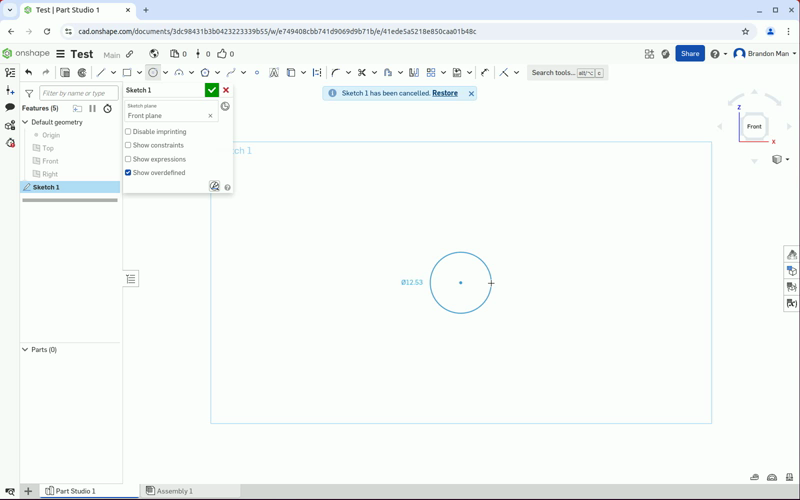
key(esc)
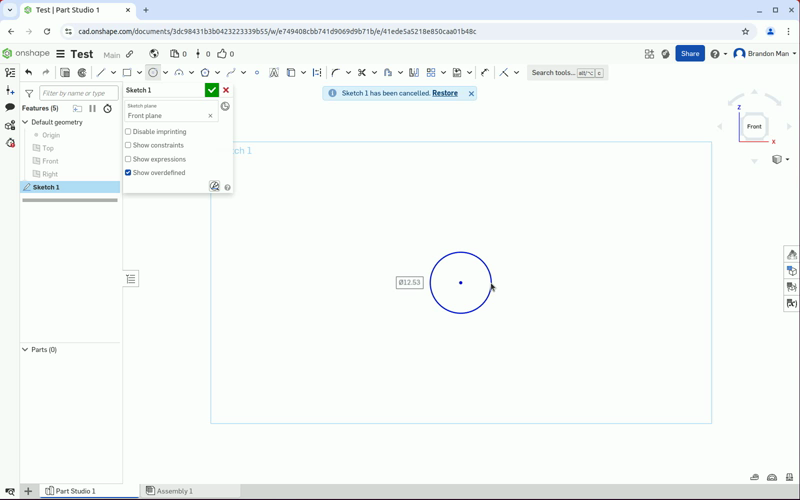
mouse_move(446, 285)
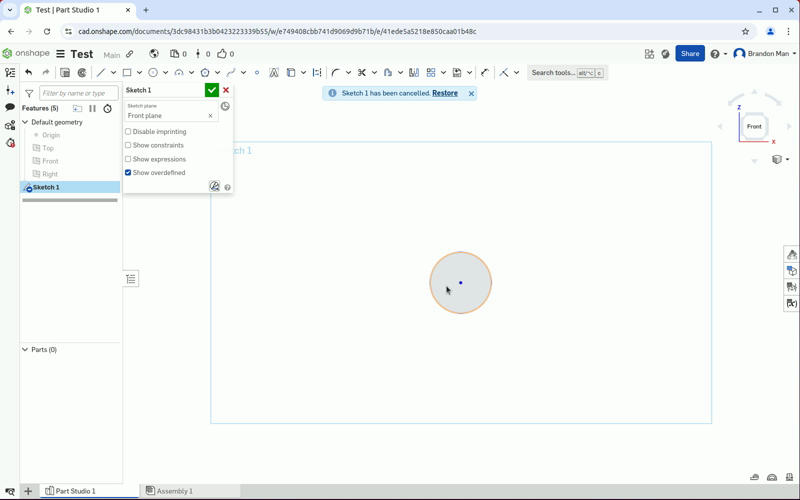
click(446, 285)
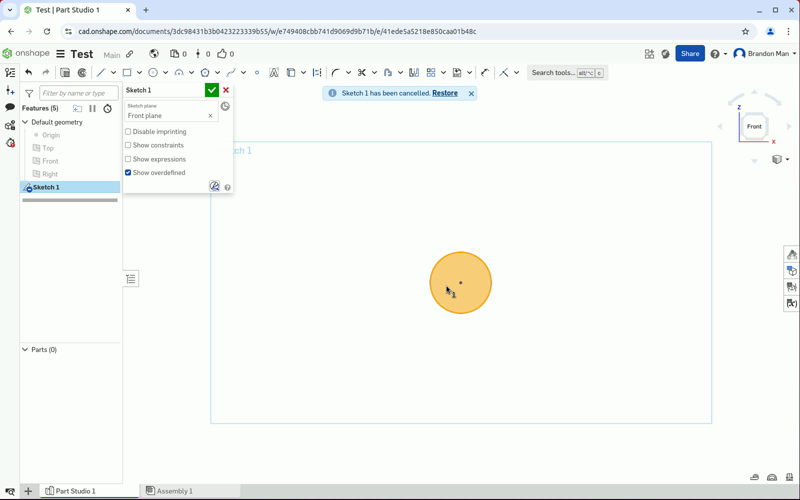
mouse_move(73, 352)
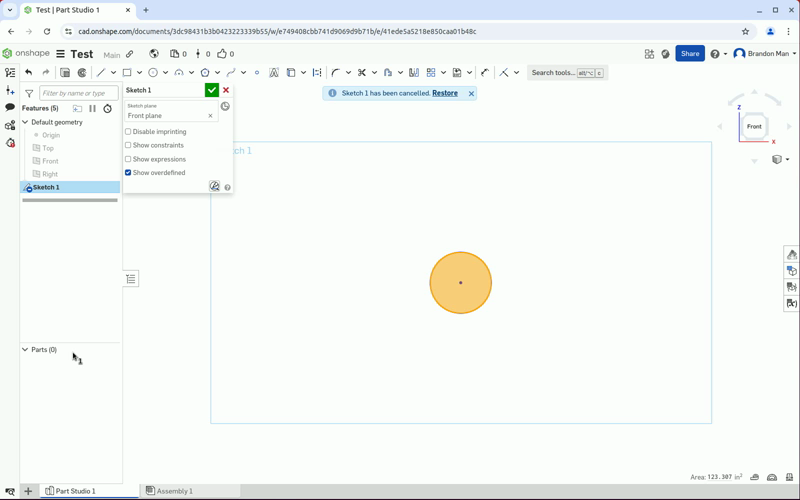
key(shift+y)
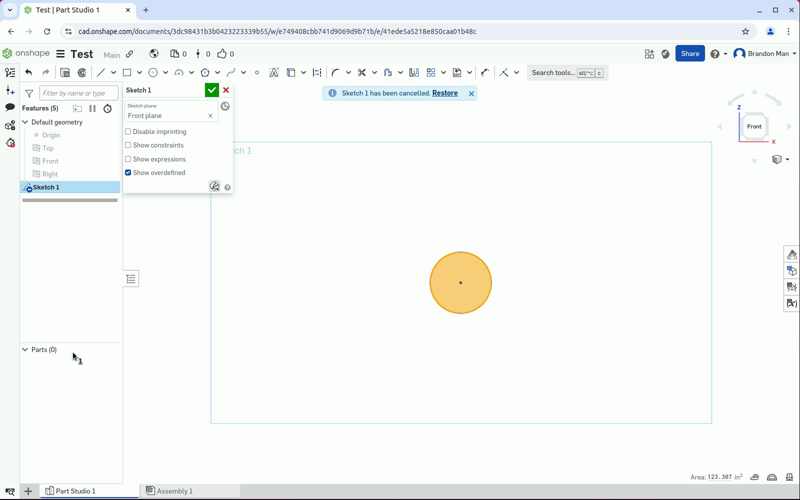
key(shift+e)
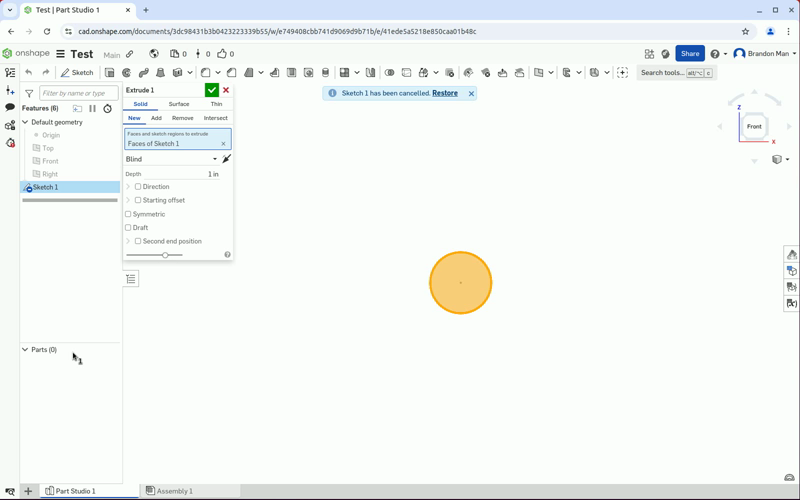
mouse_move(143, 106)
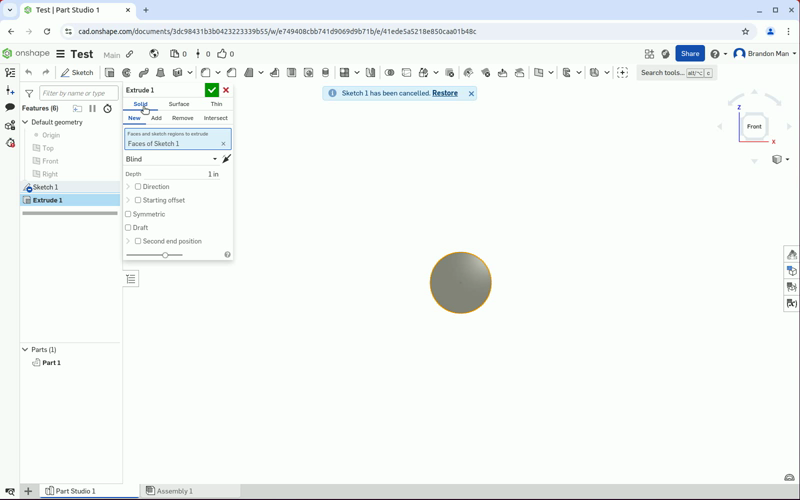
click(143, 106)
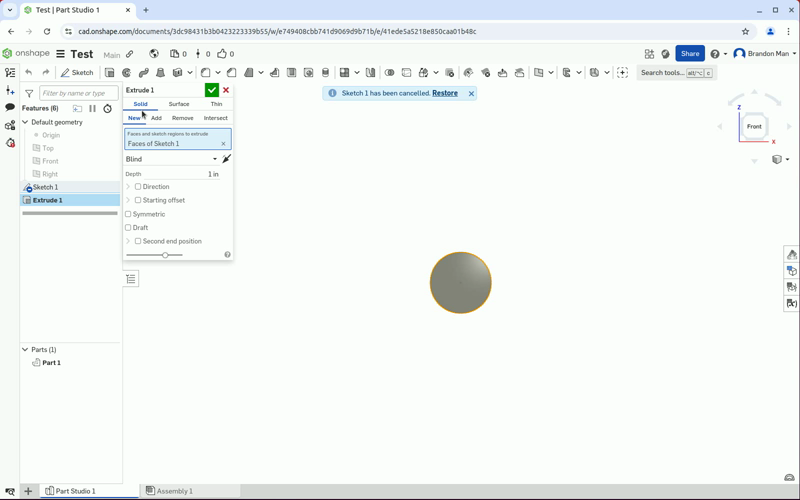
mouse_move(137, 120)
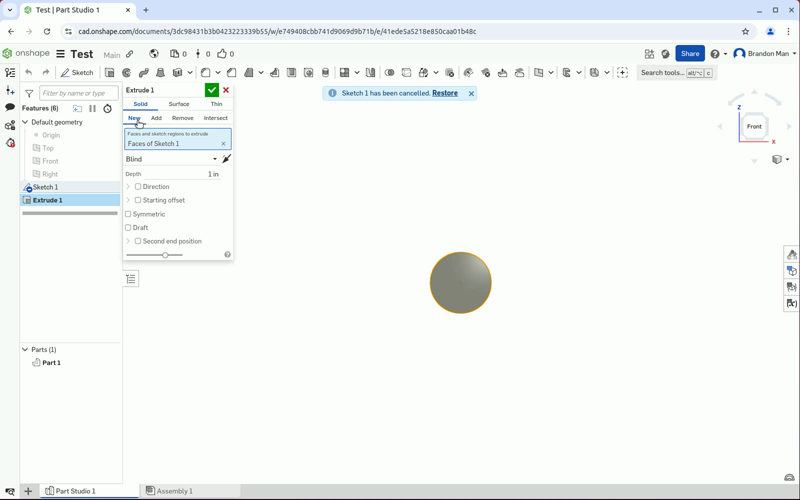
click(137, 120)
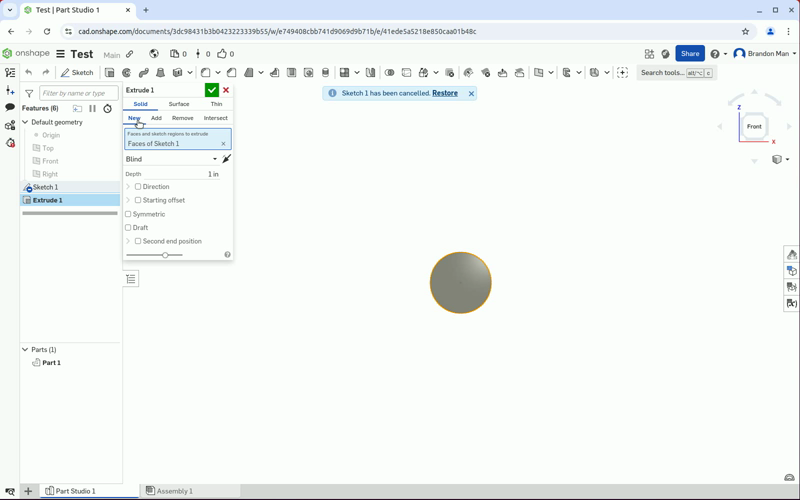
key(tab, 4)
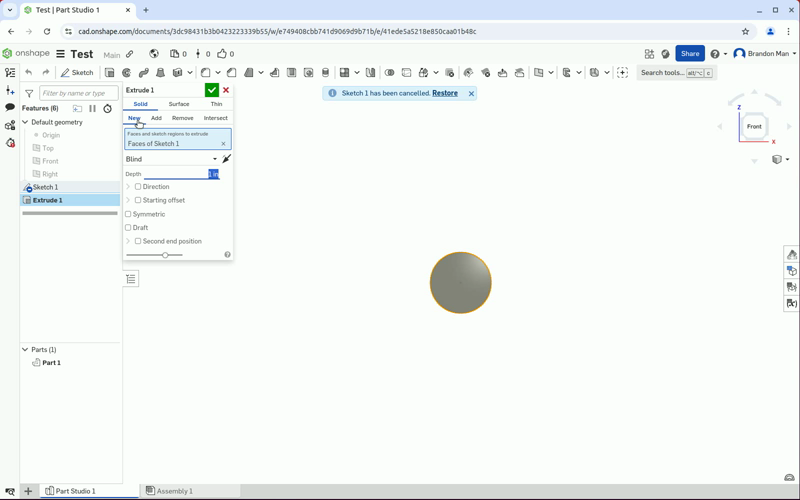
text(8.906)
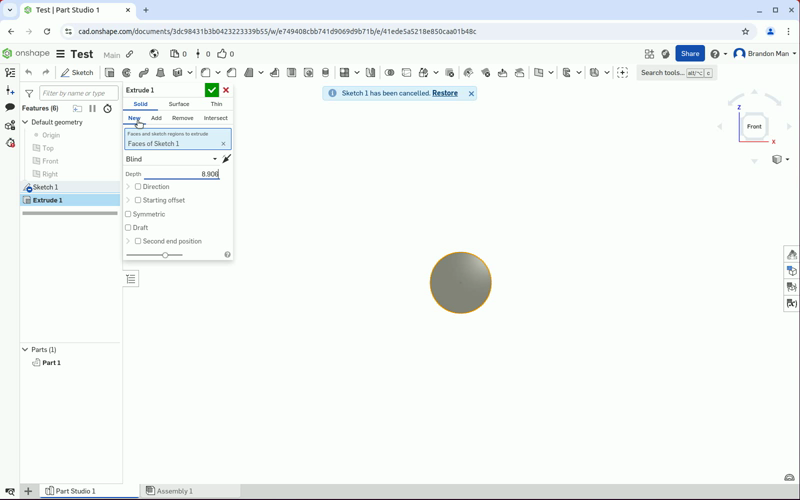
key(enter)
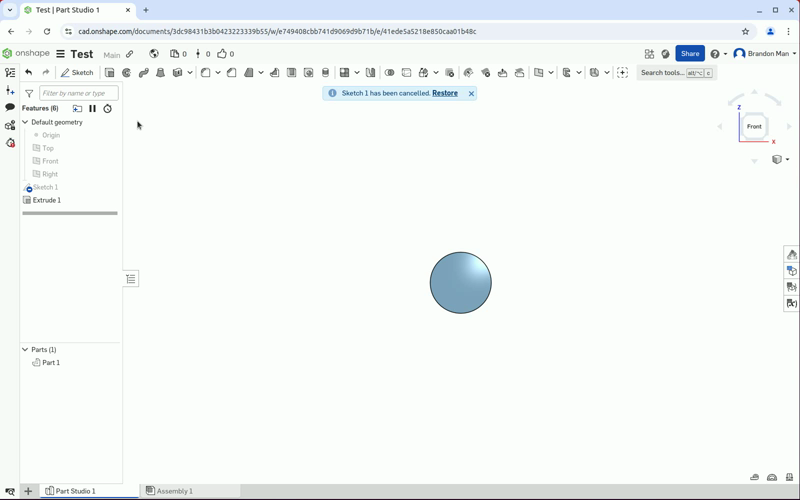
key(shift+h)
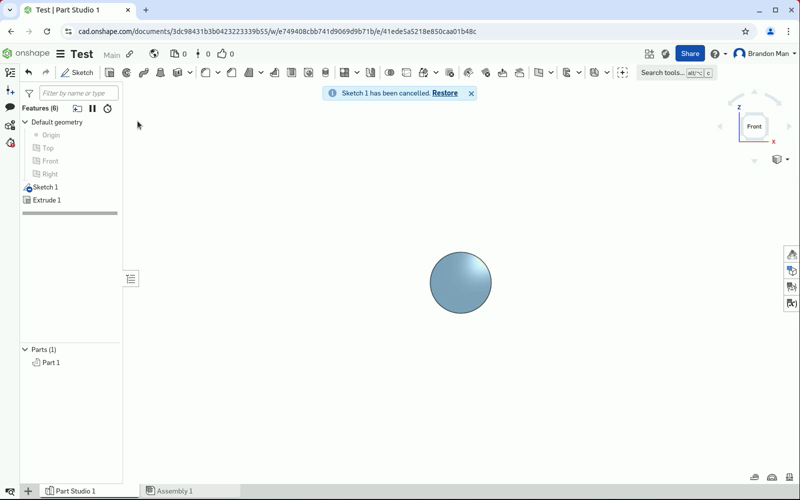
key(shift+h)
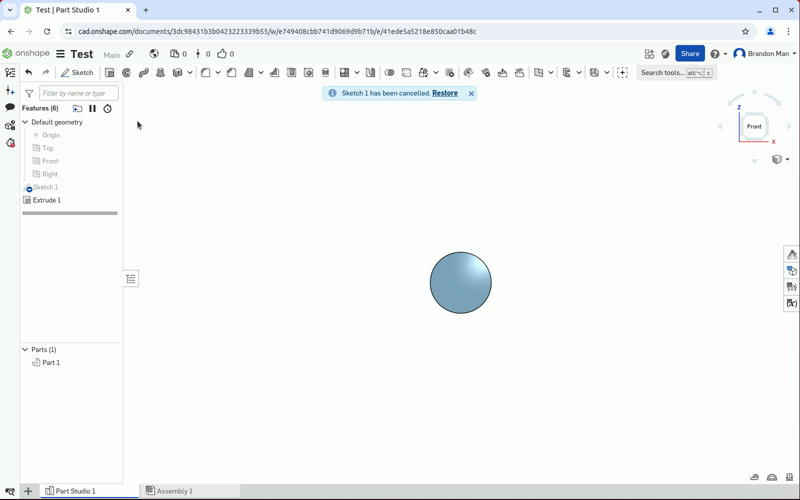
mouse_move(73, 189)
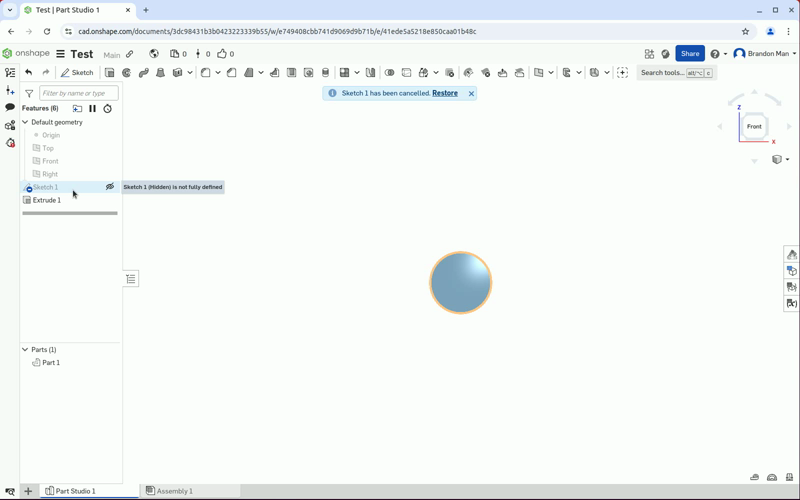
click(73, 189)
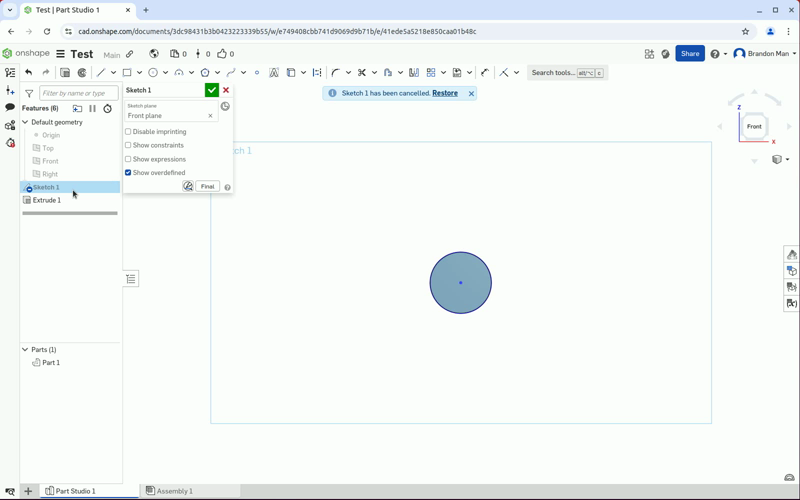
mouse_move(229, 92)
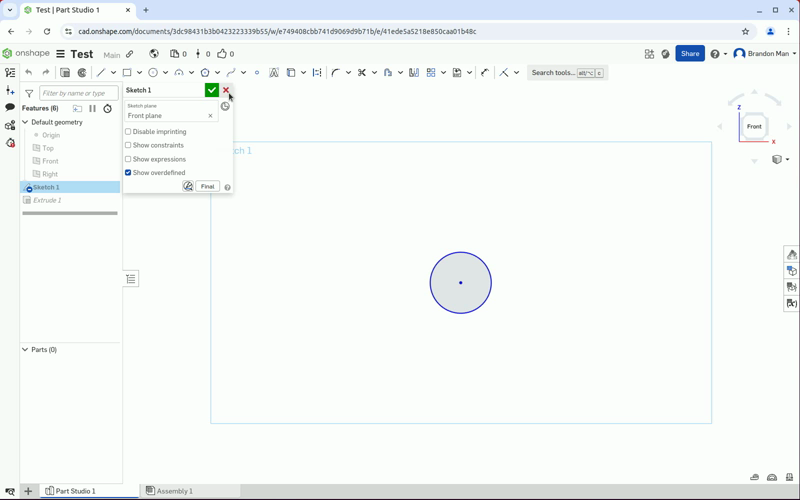
click(229, 92)
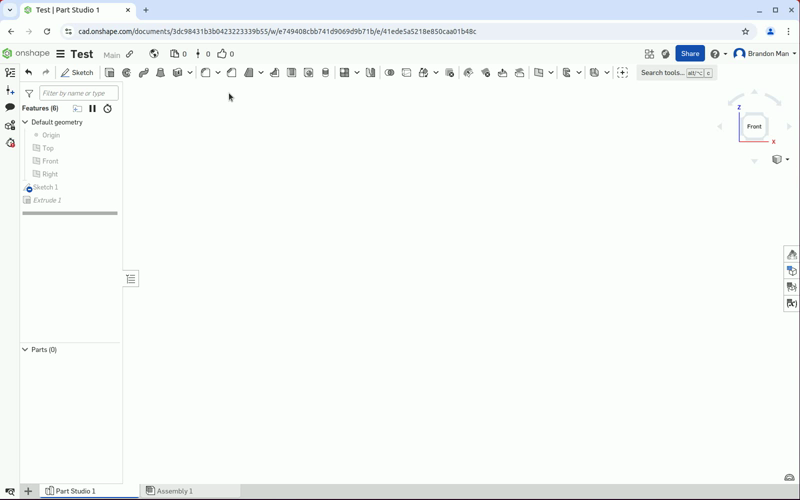
mouse_move(541, 75)
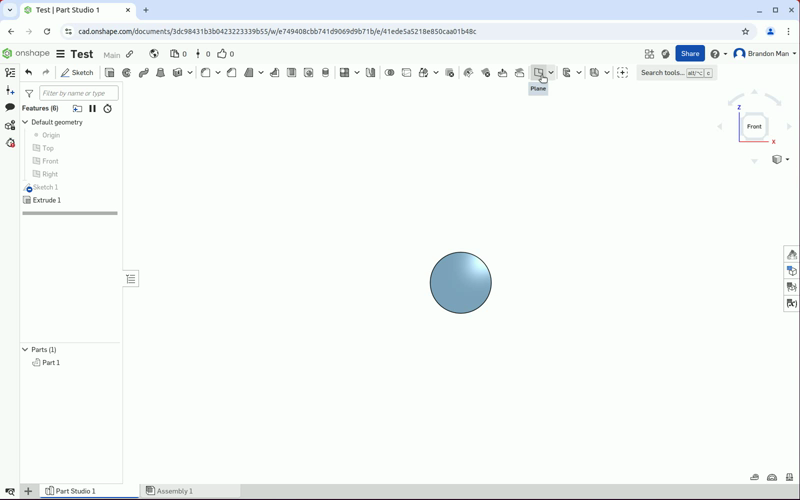
click(541, 75)
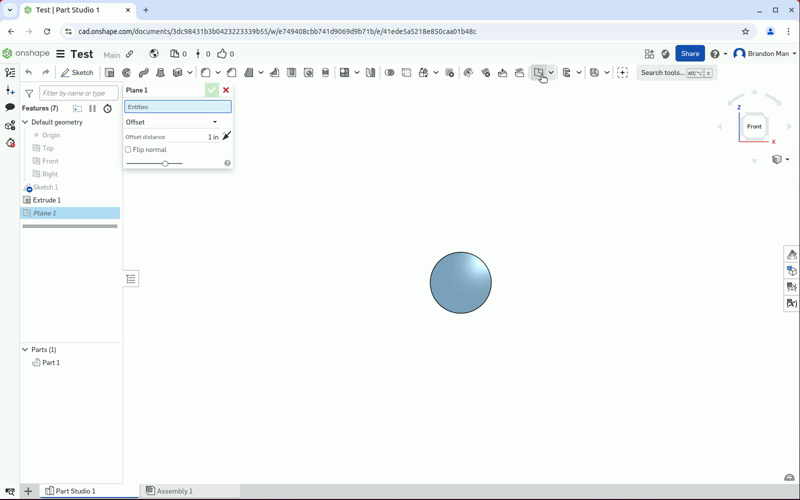
mouse_move(73, 163)
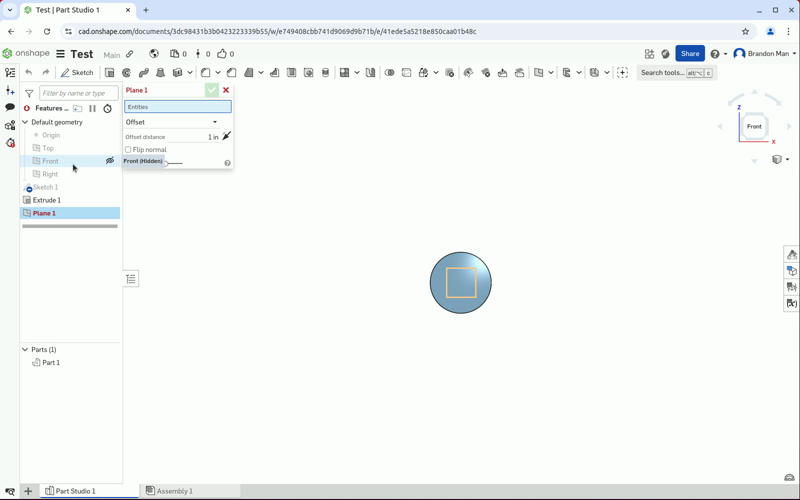
click(73, 163)
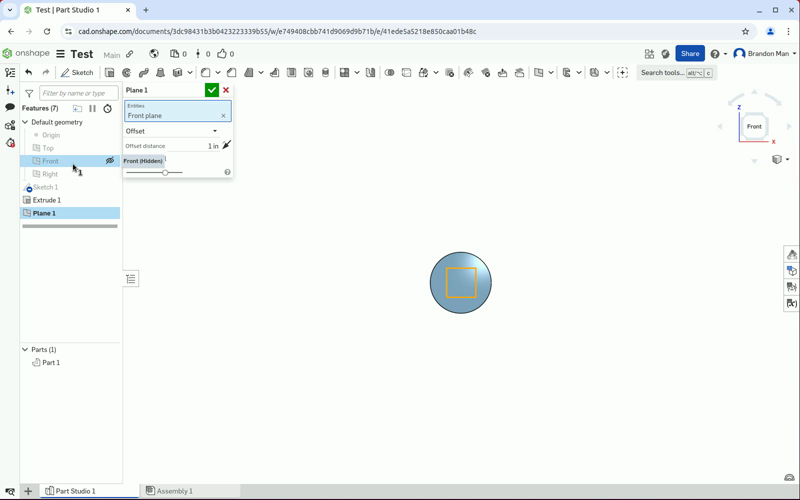
key(tab, 2)
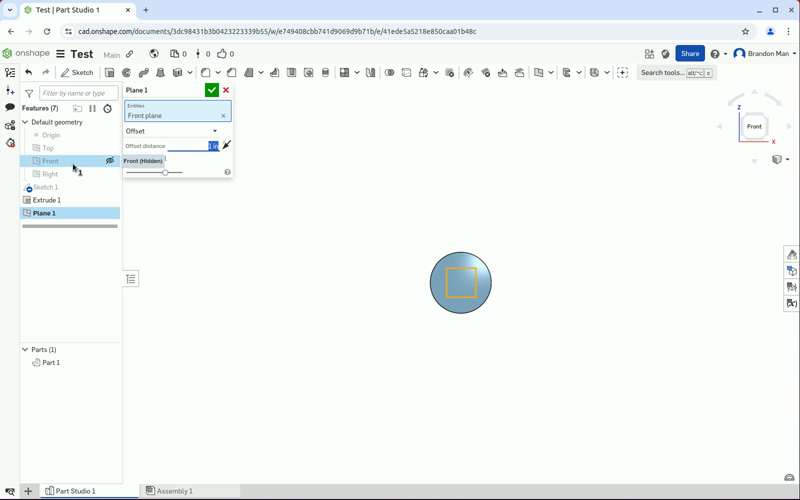
text(8.904)
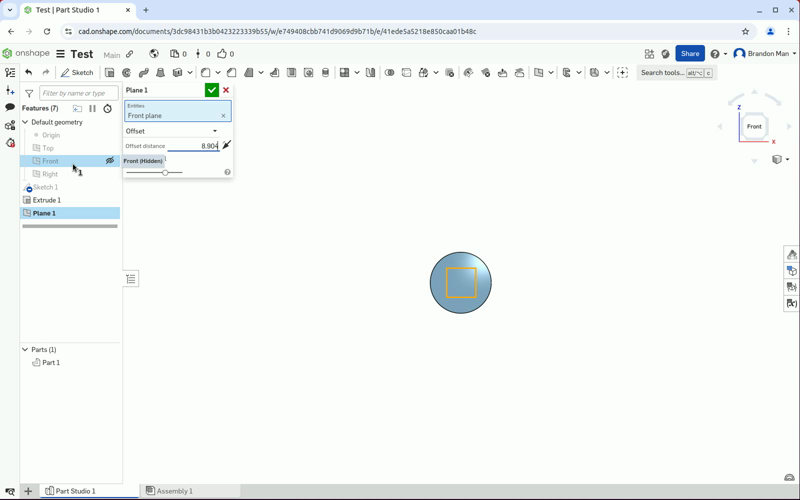
key(enter, 2)
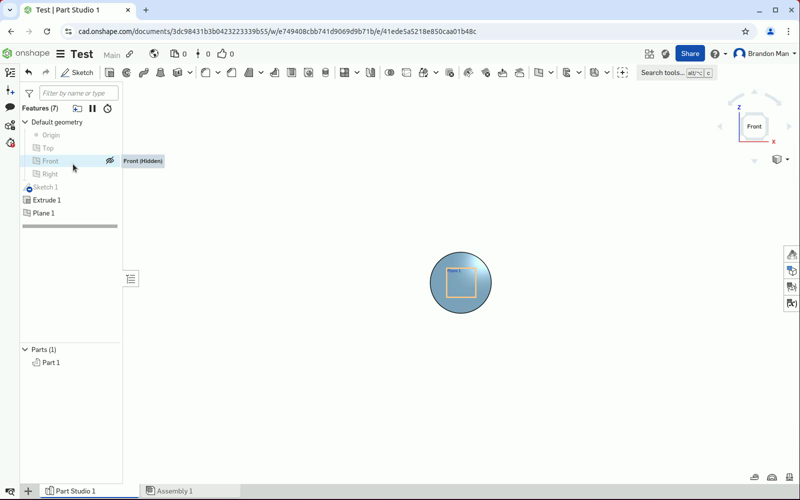
key(shift+s)
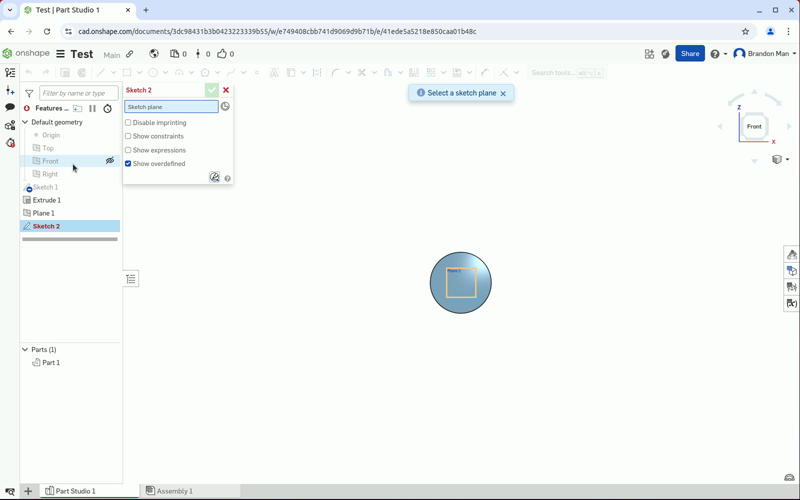
mouse_move(73, 215)
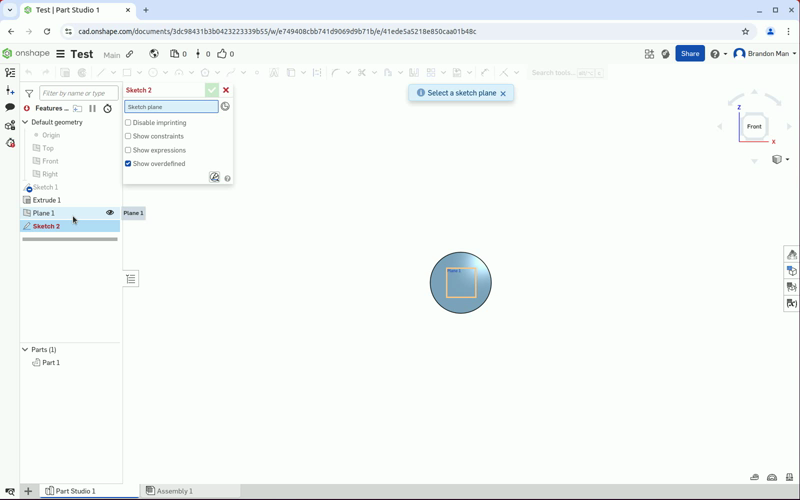
click(73, 215)
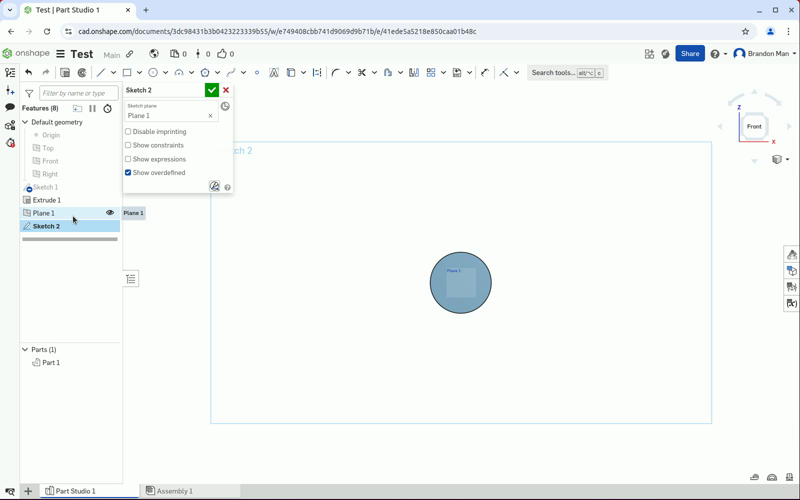
mouse_move(73, 352)
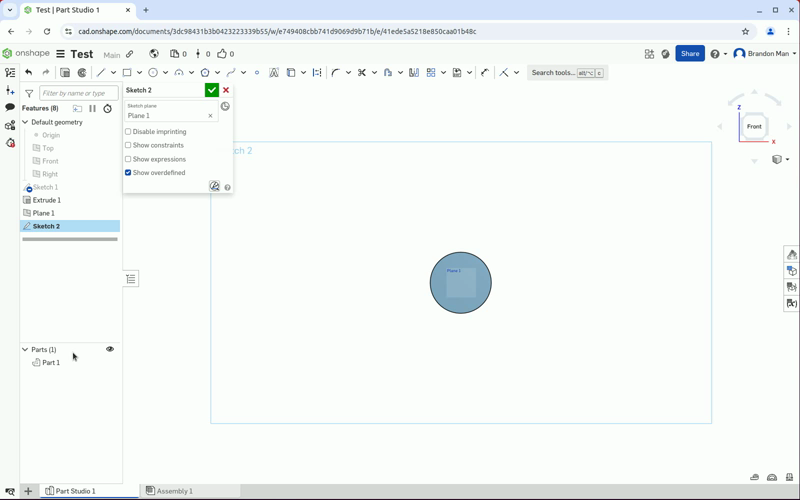
key(y)
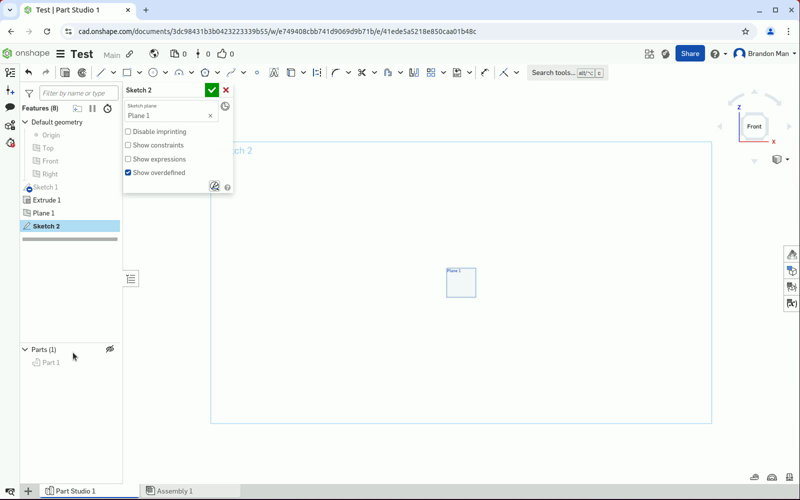
key(c)
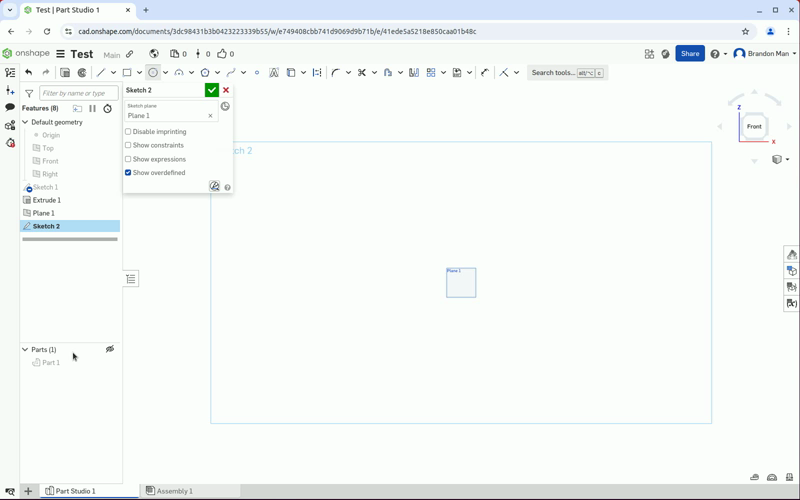
key_down(shift)
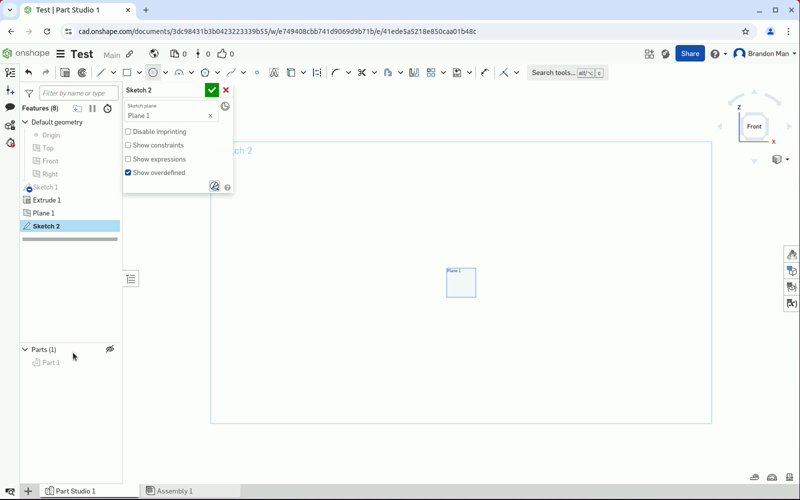
mouse_move(461, 282)
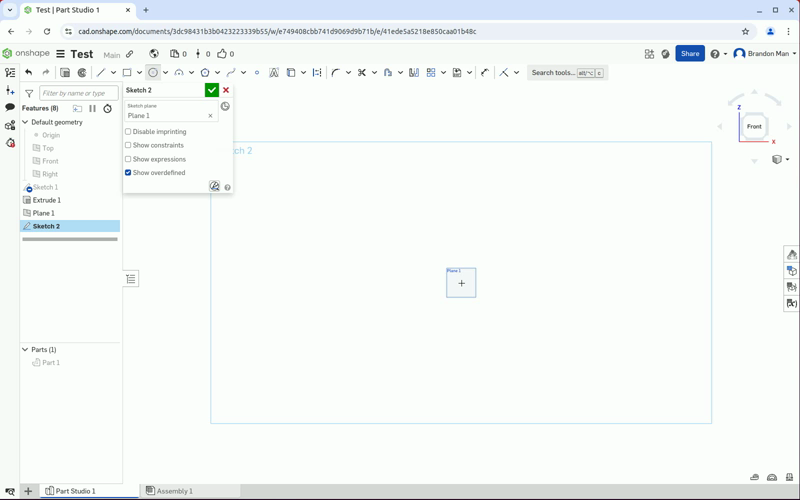
click(461, 282)
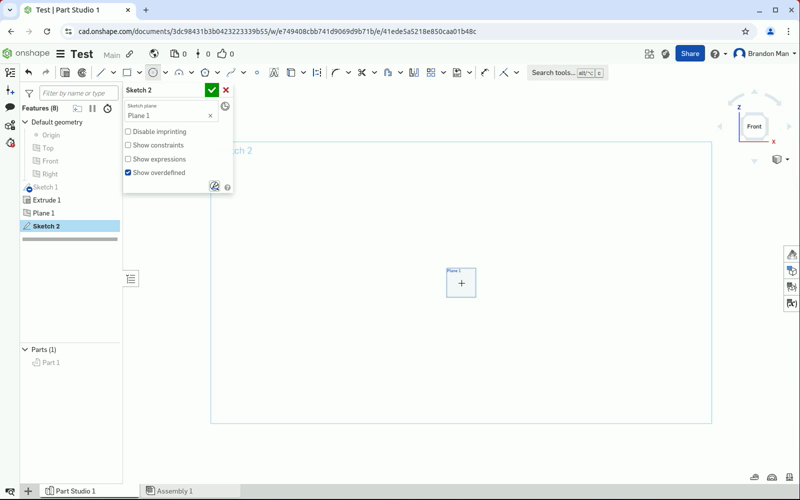
key_up(shift)
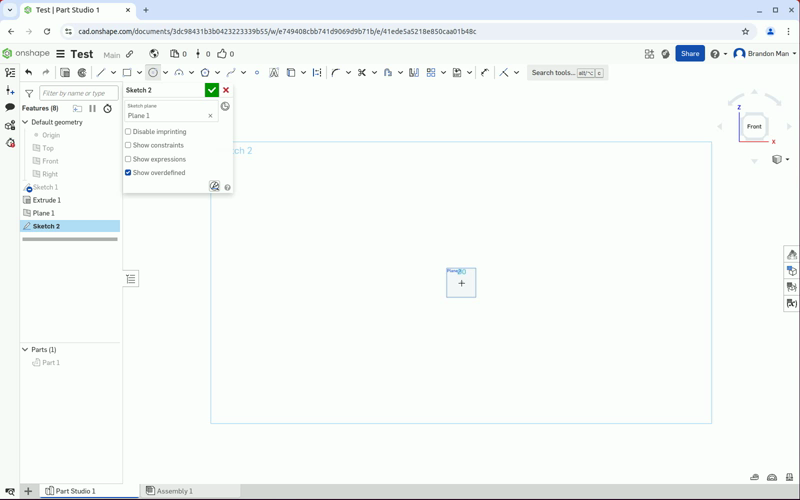
mouse_move(486, 282)
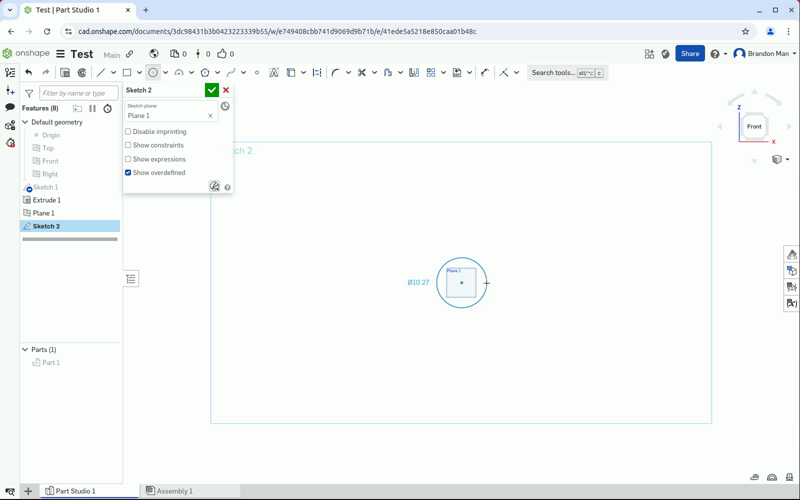
click(486, 282)
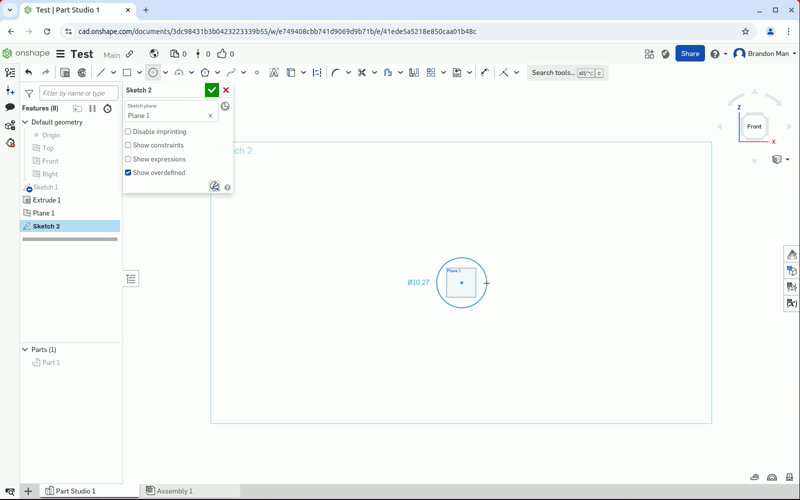
key(esc)
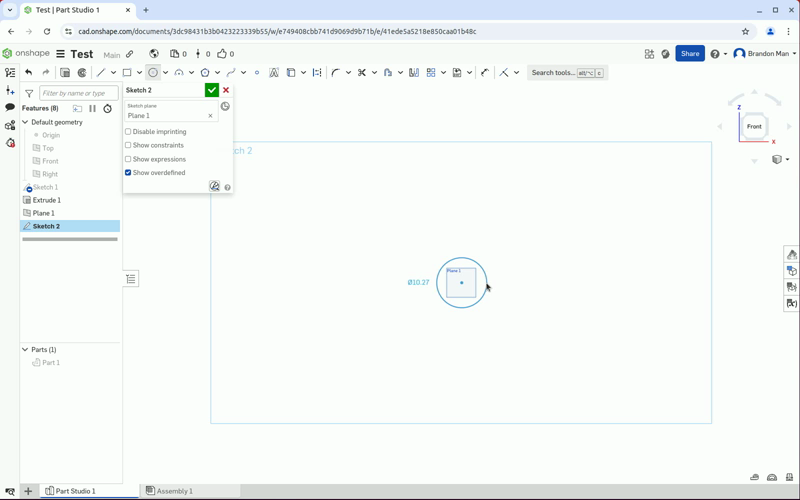
mouse_move(455, 275)
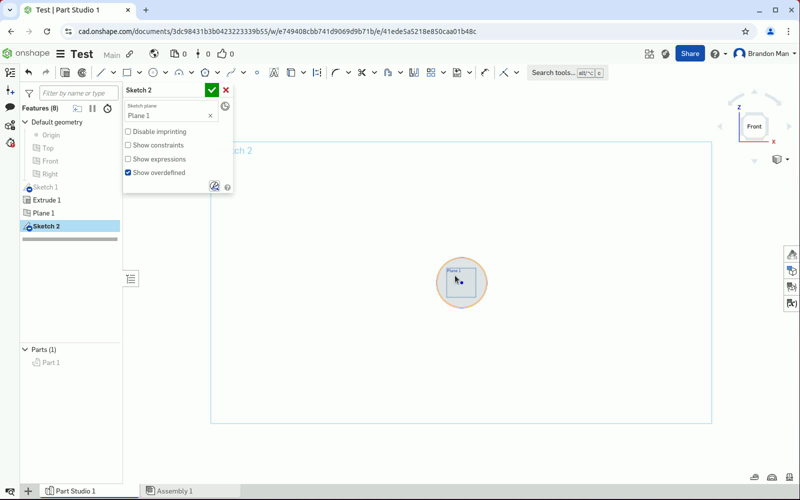
click(455, 275)
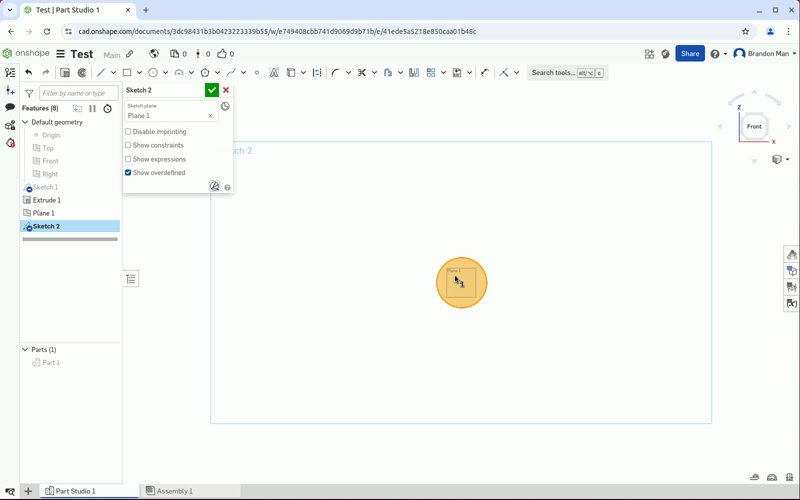
mouse_move(73, 352)
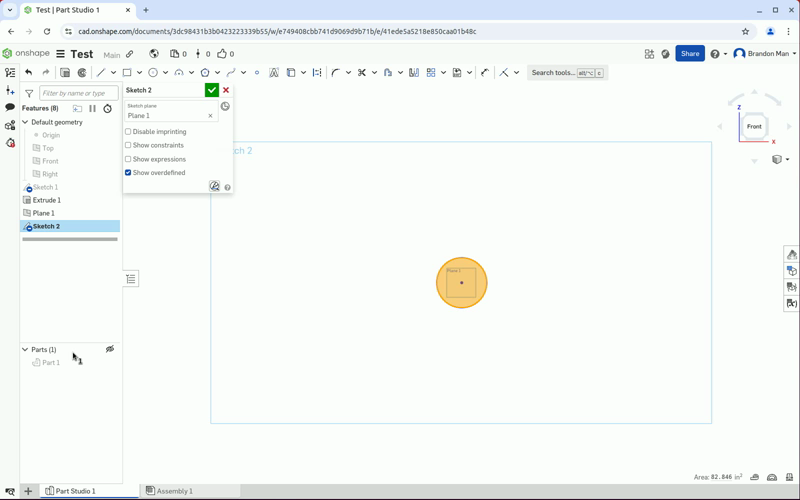
key(shift+y)
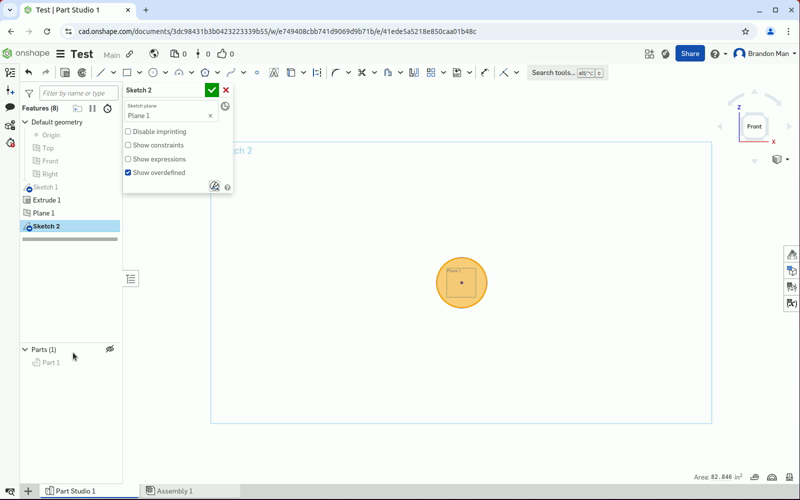
key(shift+e)
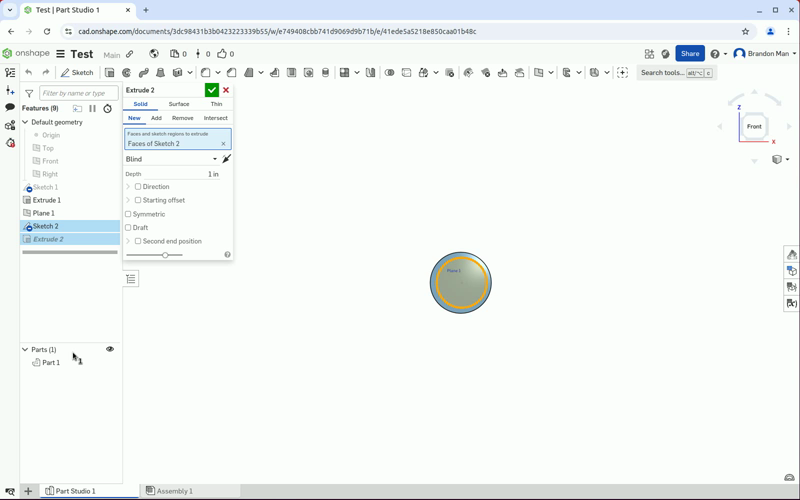
mouse_move(143, 106)
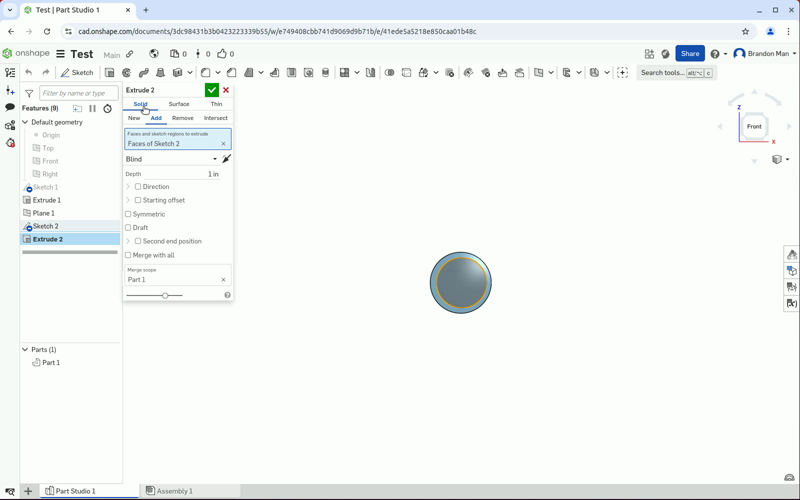
click(143, 106)
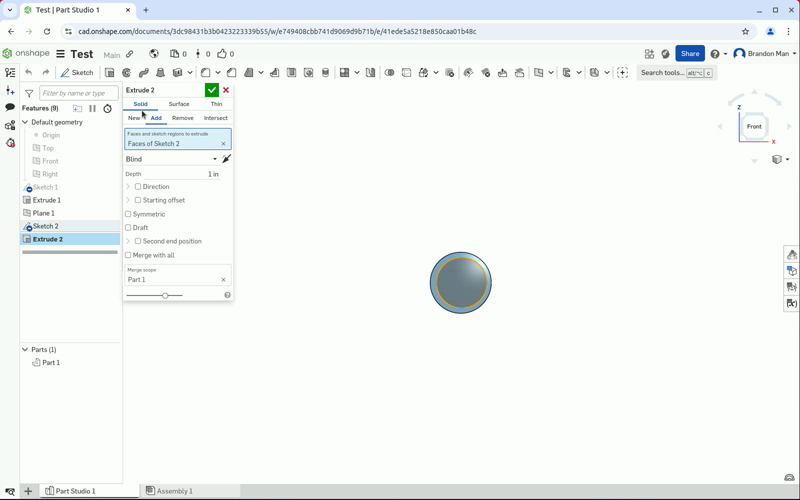
mouse_move(137, 120)
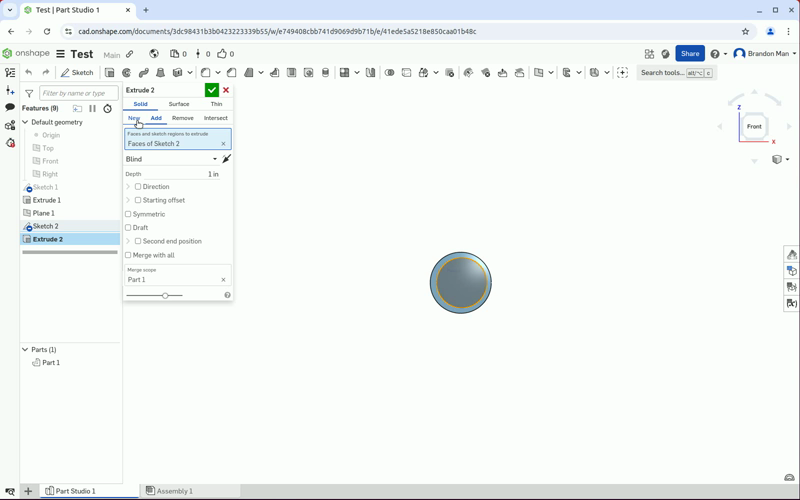
click(137, 120)
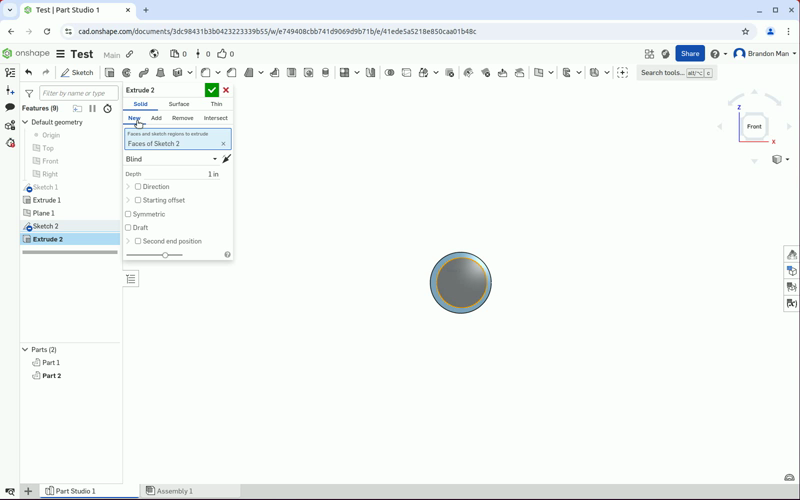
key(tab, 4)
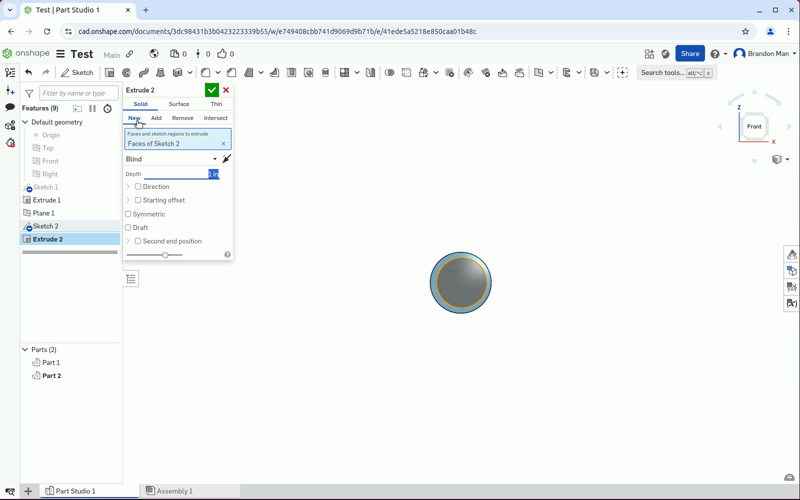
text(5.296)
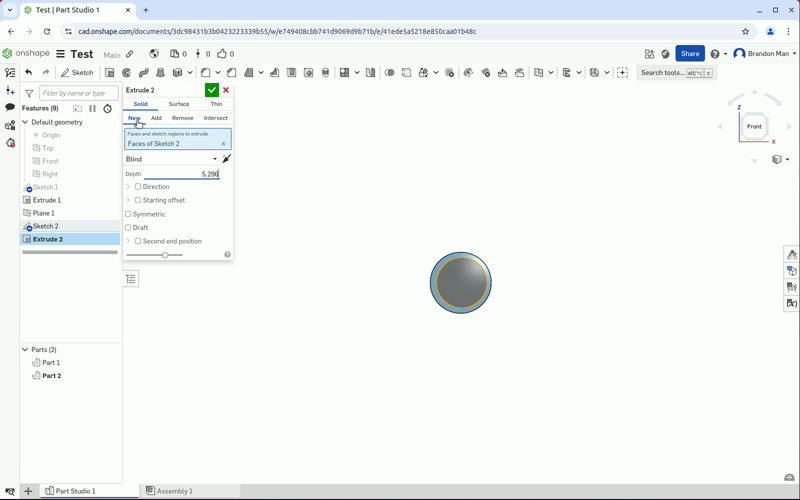
key(enter)
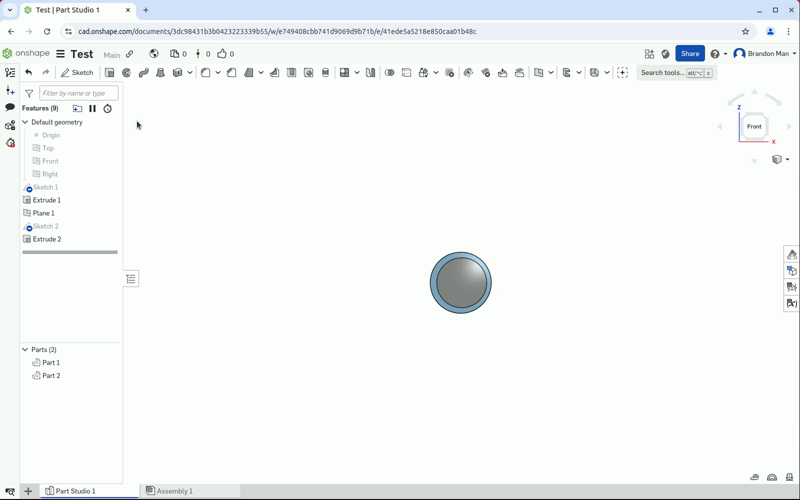
key(shift+h)
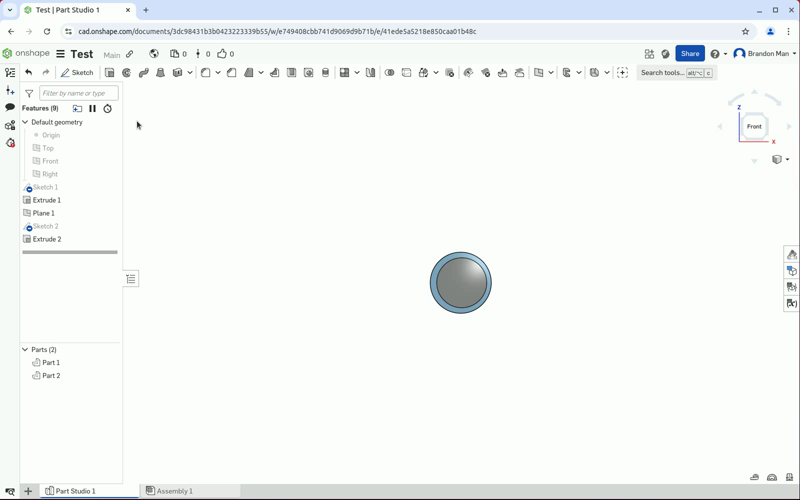
key(shift+h)
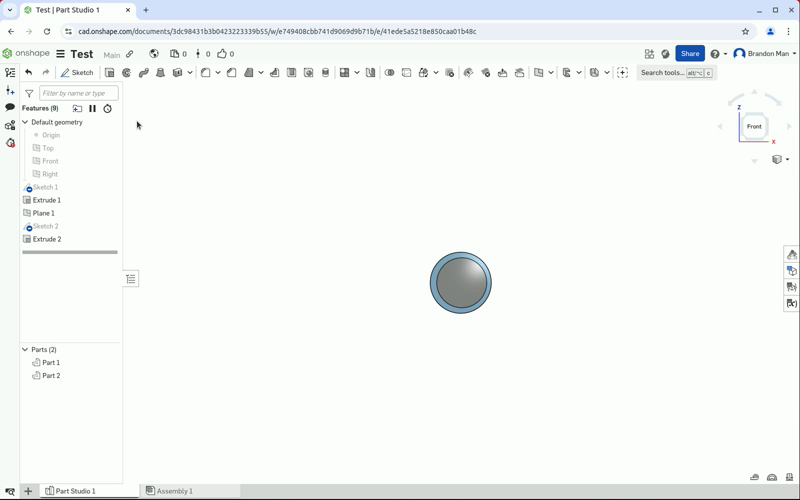
mouse_move(73, 189)
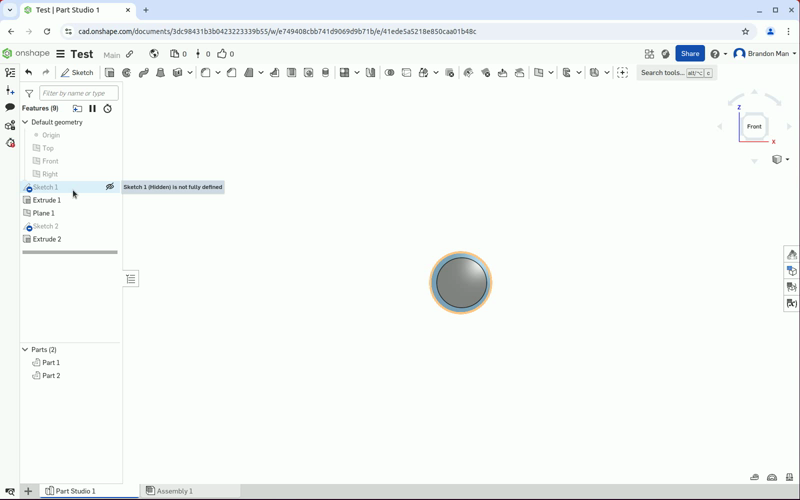
click(73, 189)
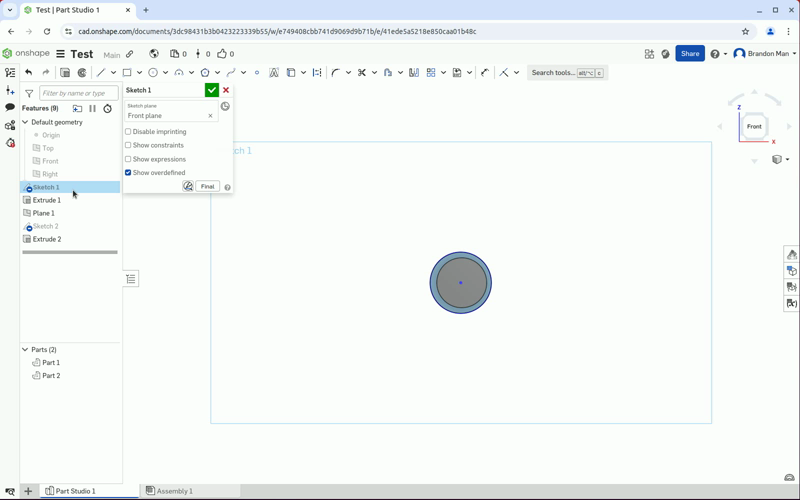
mouse_move(229, 92)
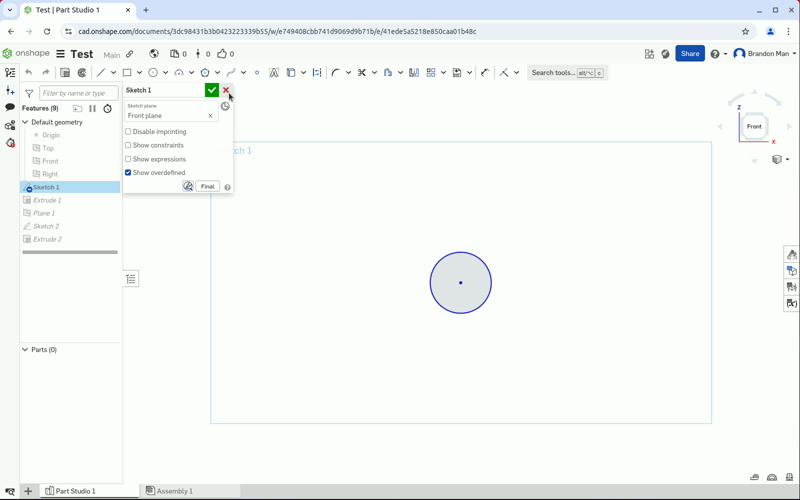
click(229, 92)
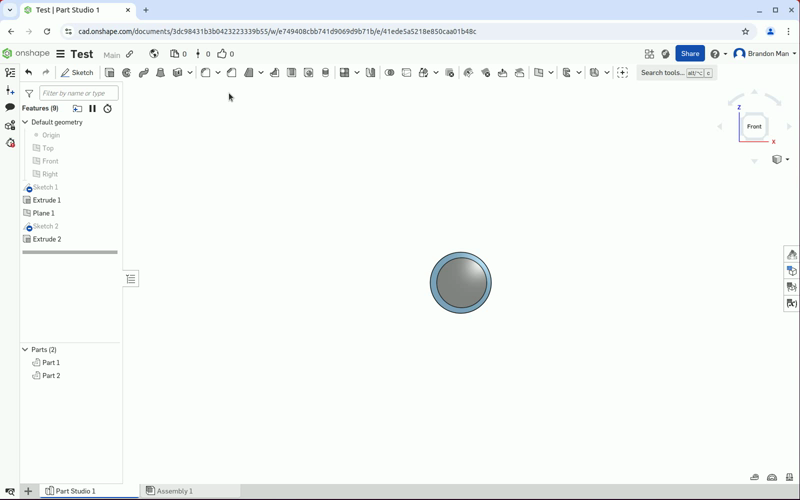
mouse_move(541, 75)
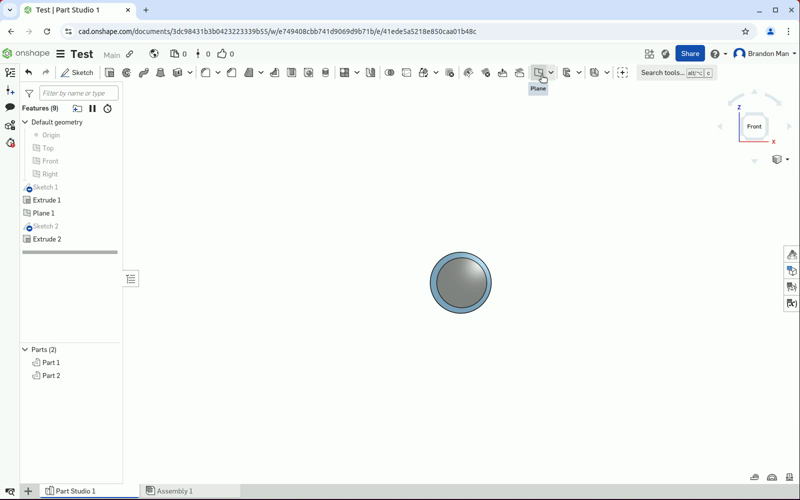
click(541, 75)
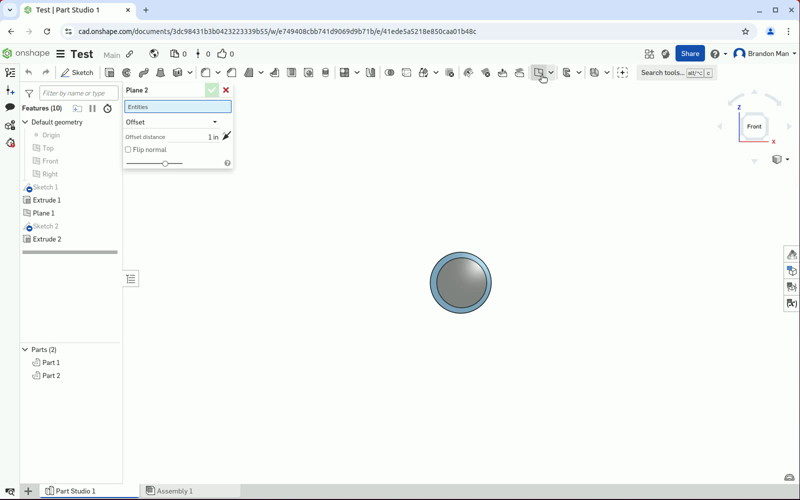
mouse_move(73, 163)
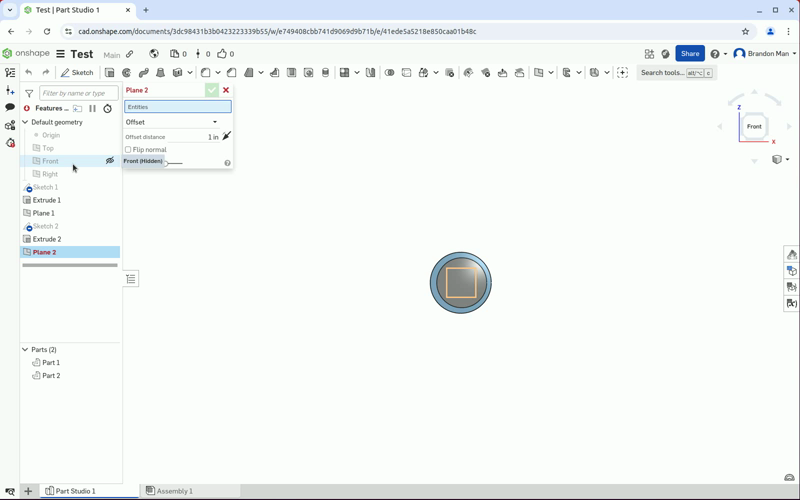
click(73, 163)
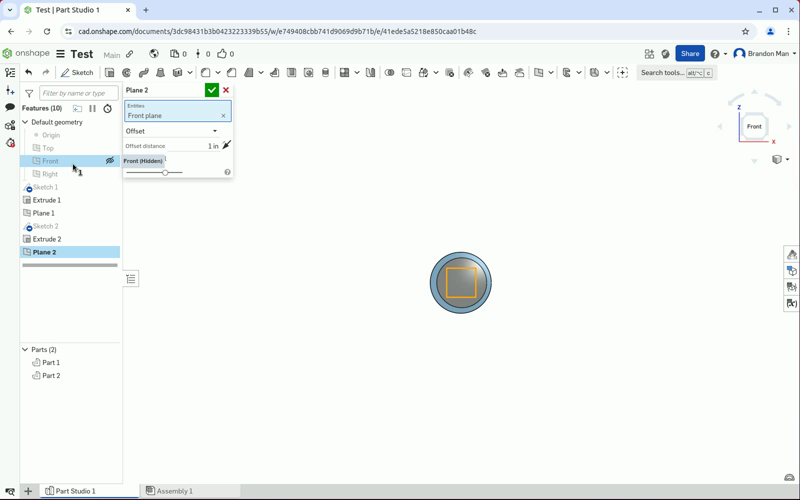
key(tab, 2)
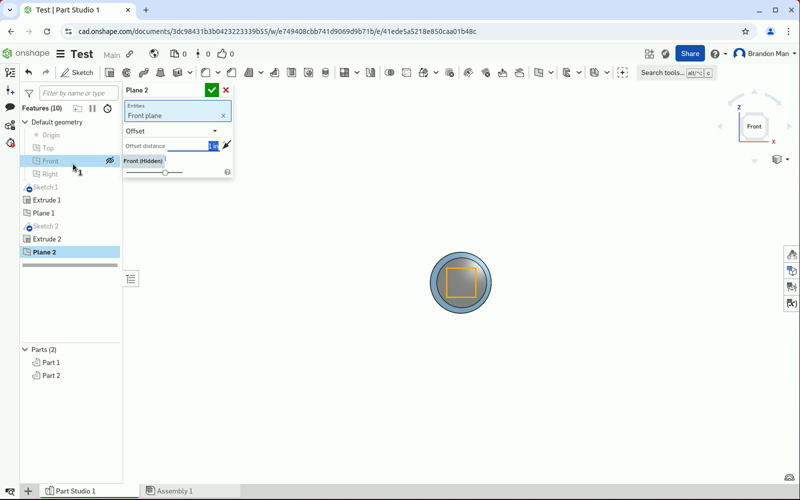
text(14.204)
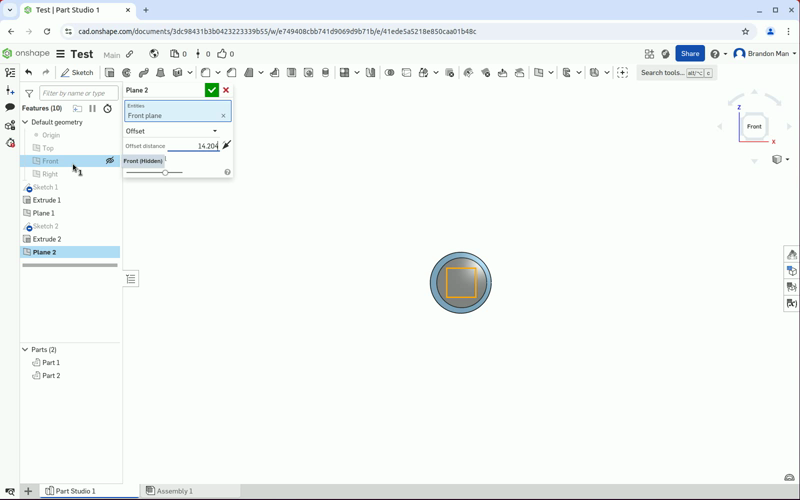
key(enter, 2)
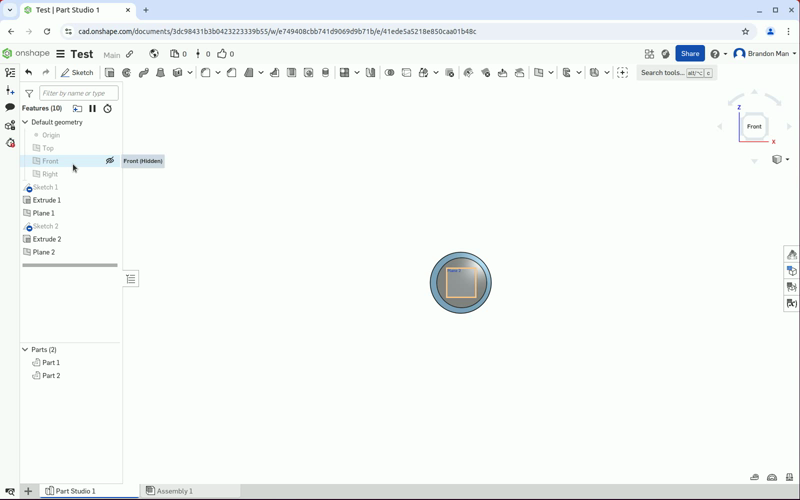
key(shift+s)
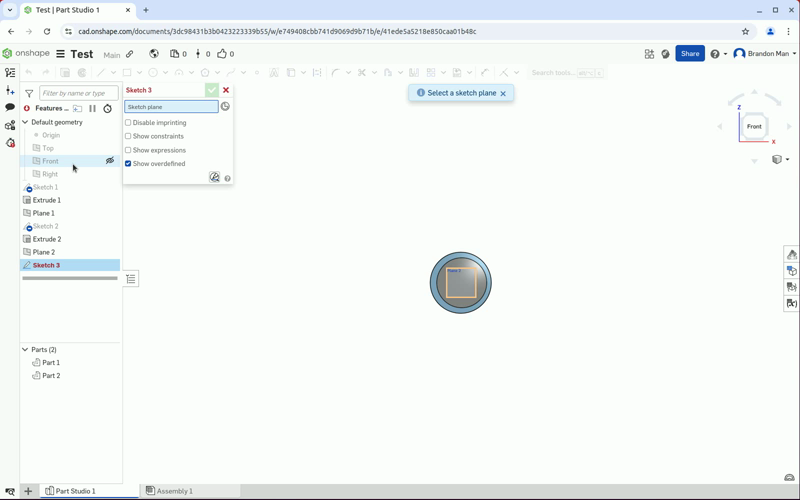
mouse_move(73, 254)
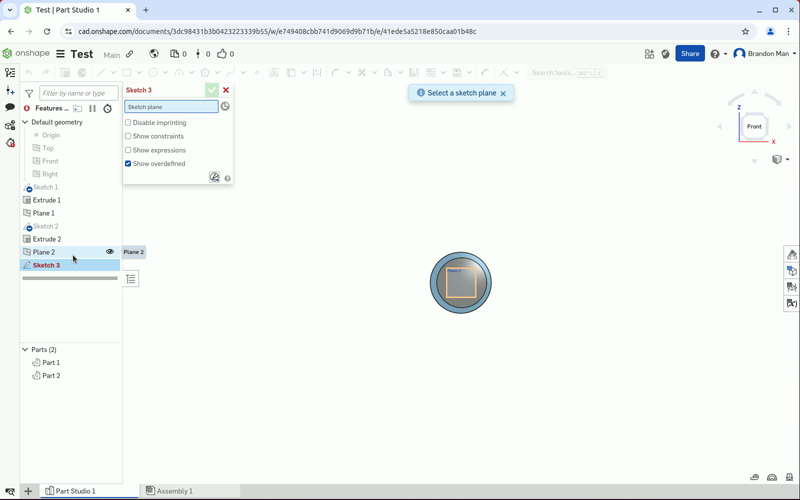
click(73, 254)
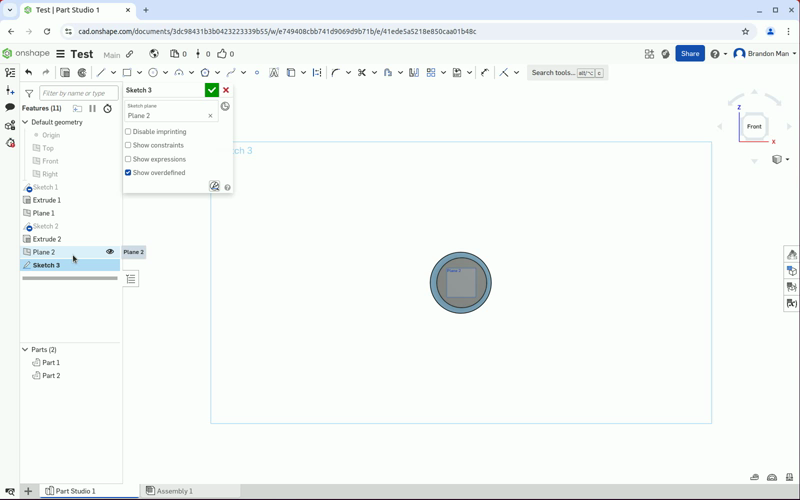
mouse_move(73, 352)
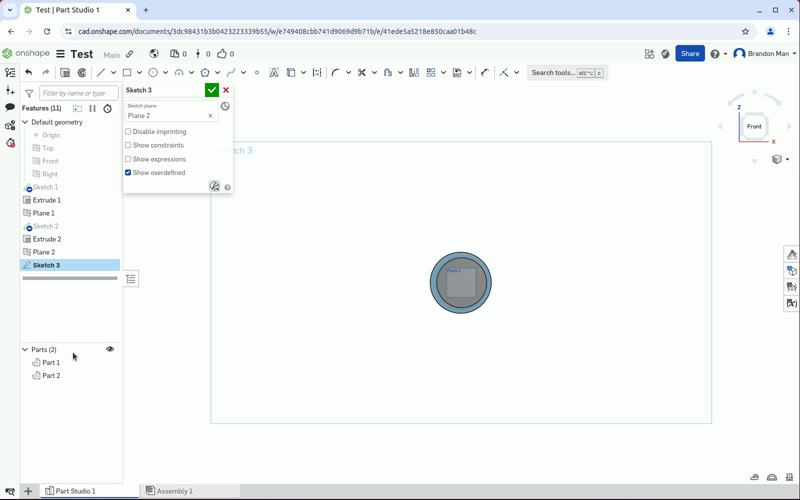
key(y)
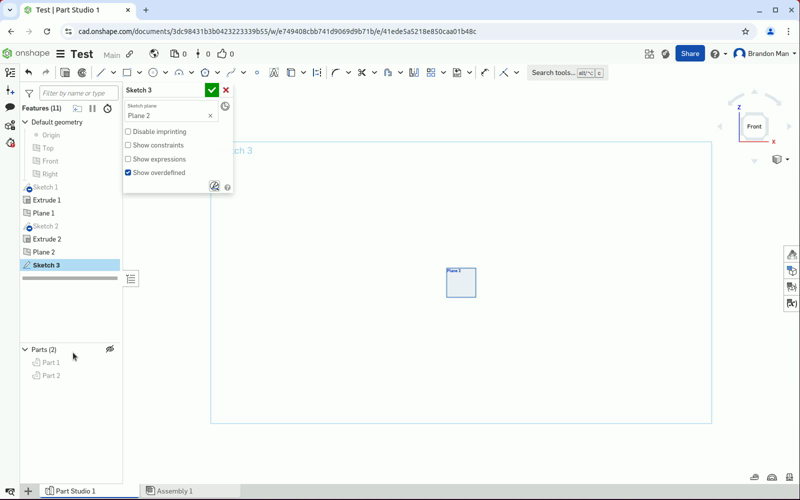
key(c)
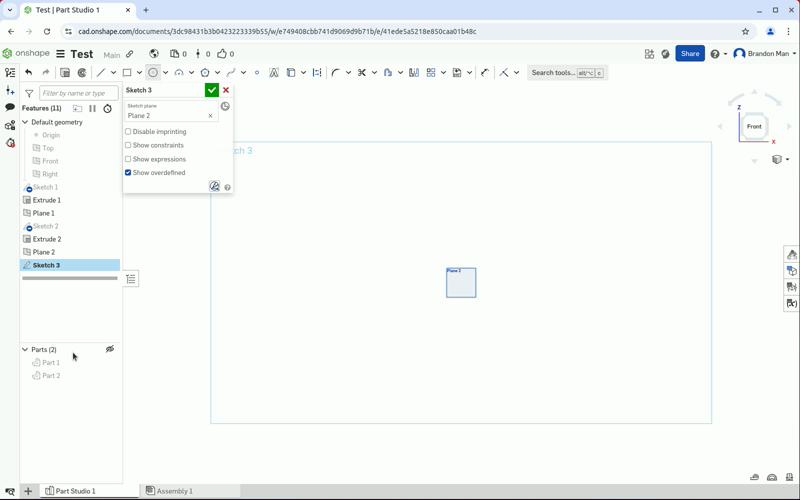
key_down(shift)
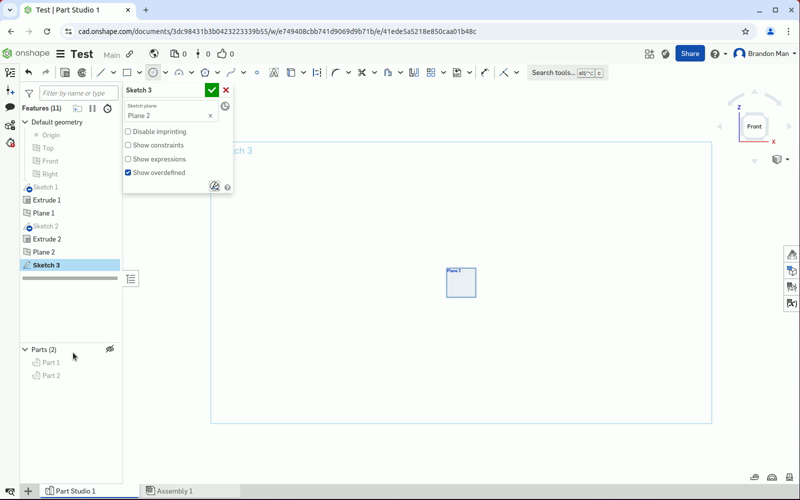
mouse_move(461, 282)
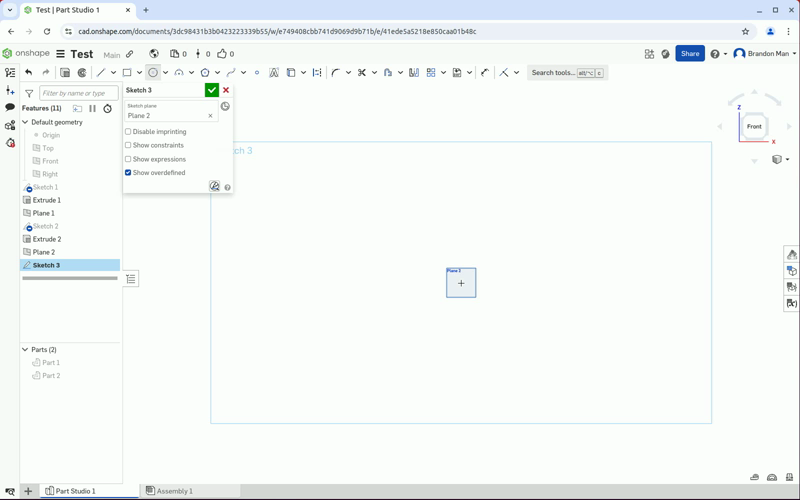
click(461, 282)
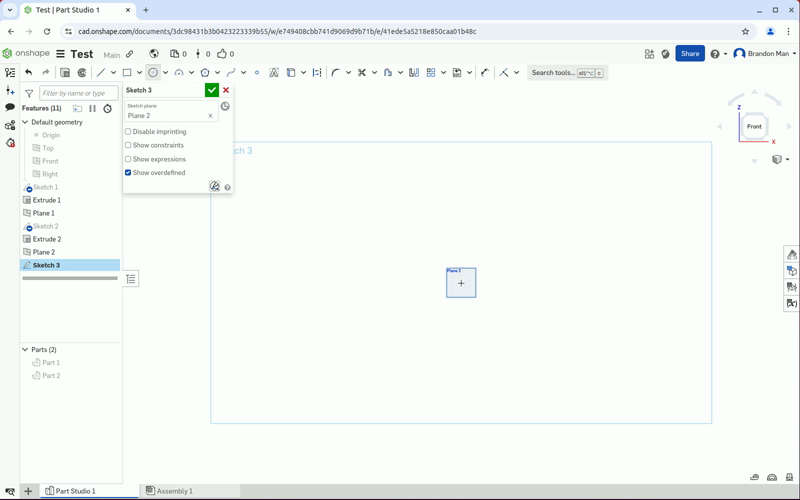
key_up(shift)
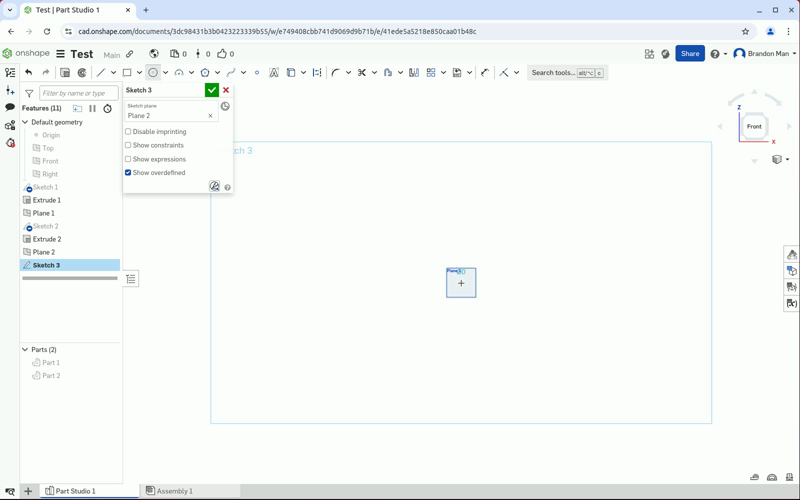
mouse_move(480, 282)
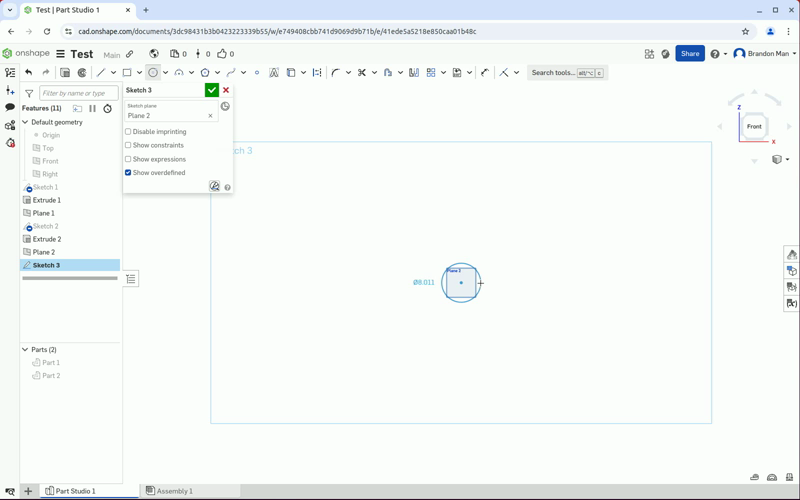
click(480, 282)
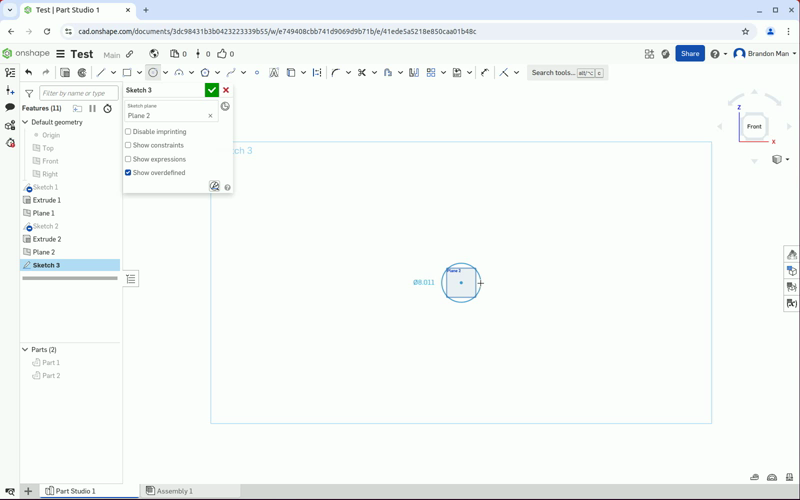
key(esc)
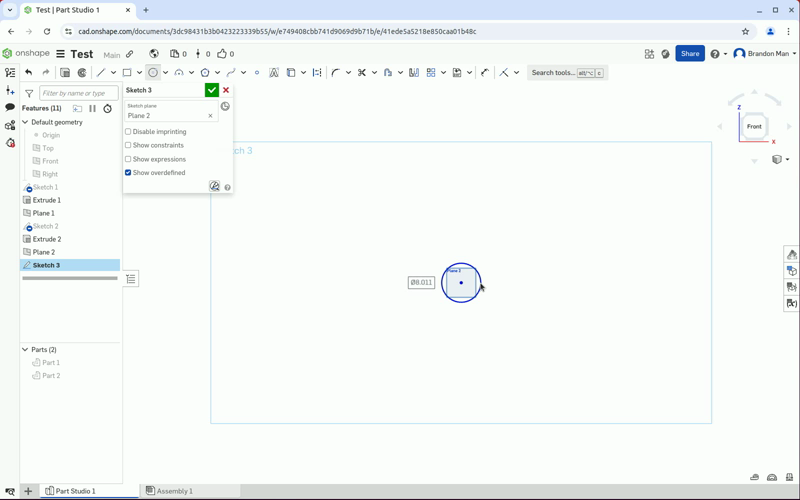
mouse_move(448, 283)
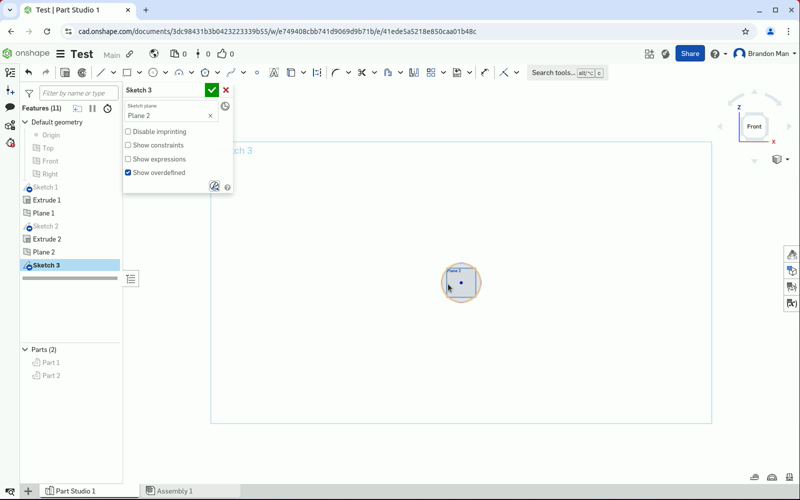
scroll(6)
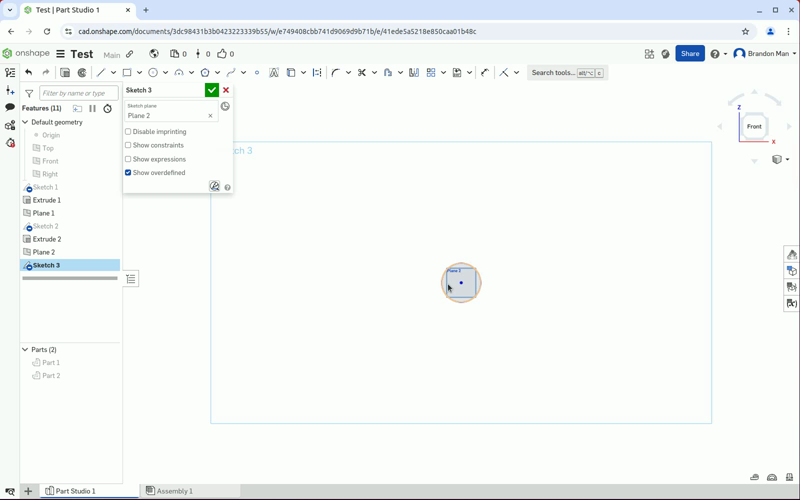
scroll(6)
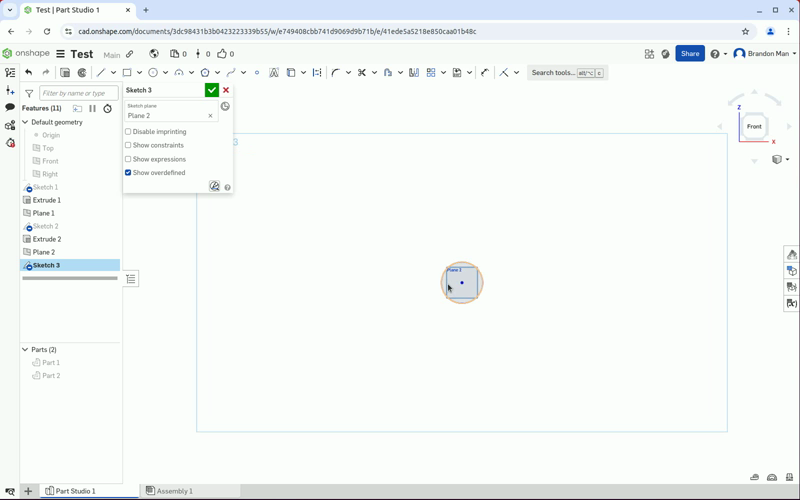
scroll(6)
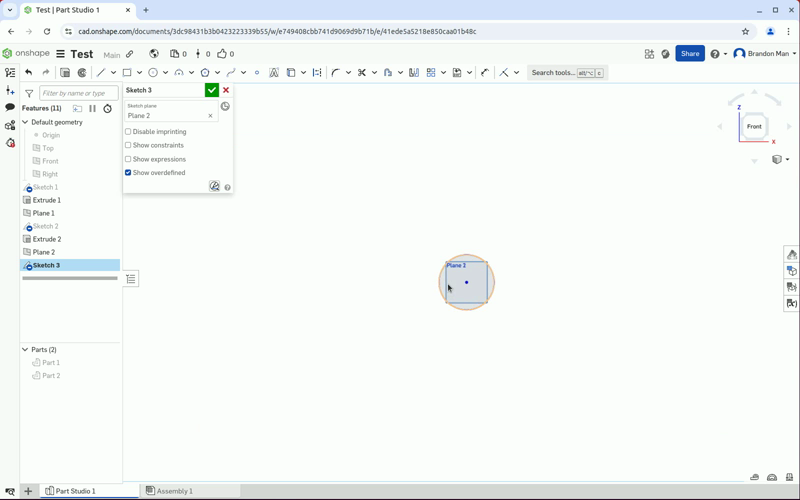
scroll(6)
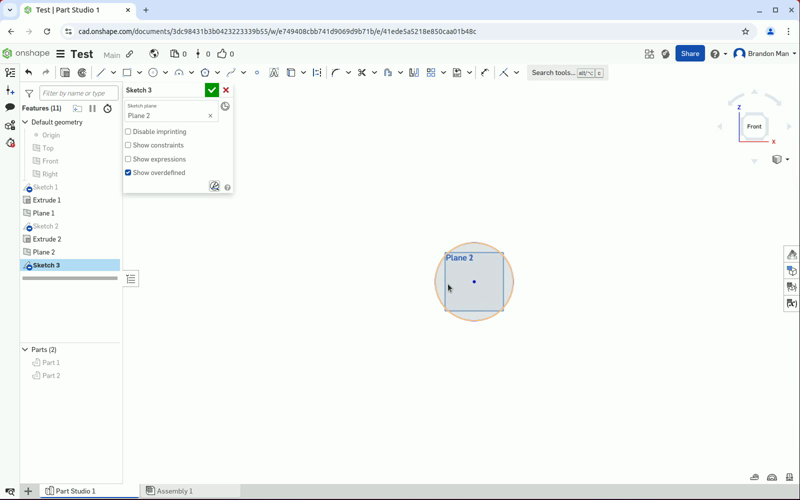
scroll(6)
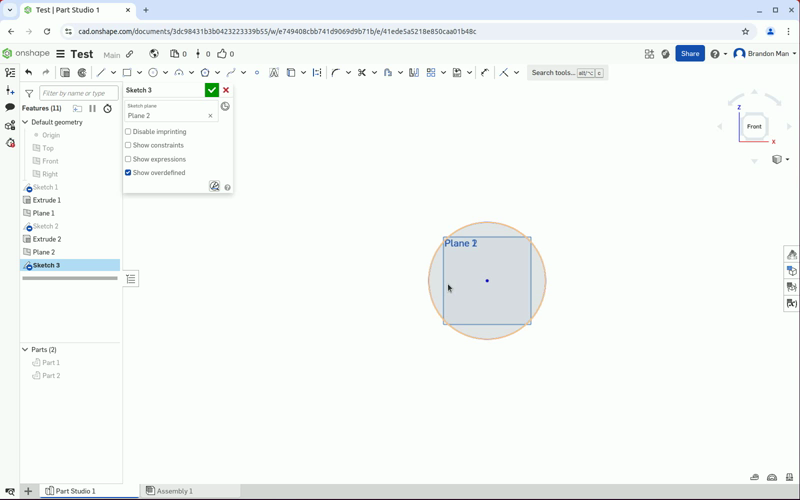
scroll(6)
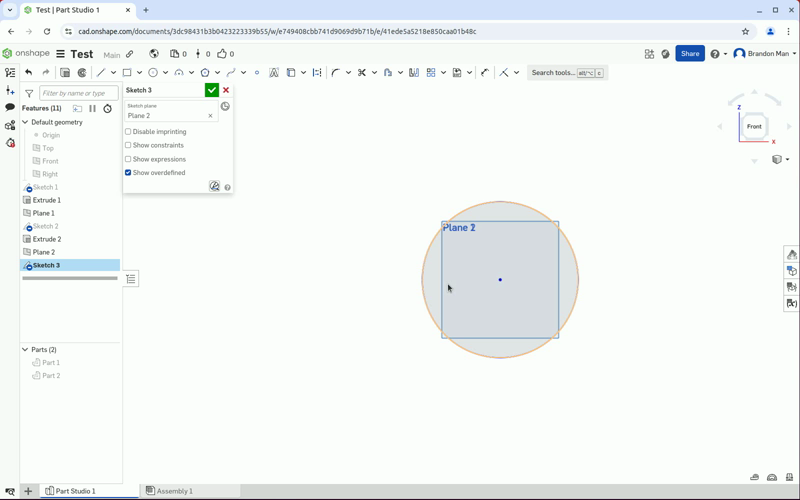
scroll(6)
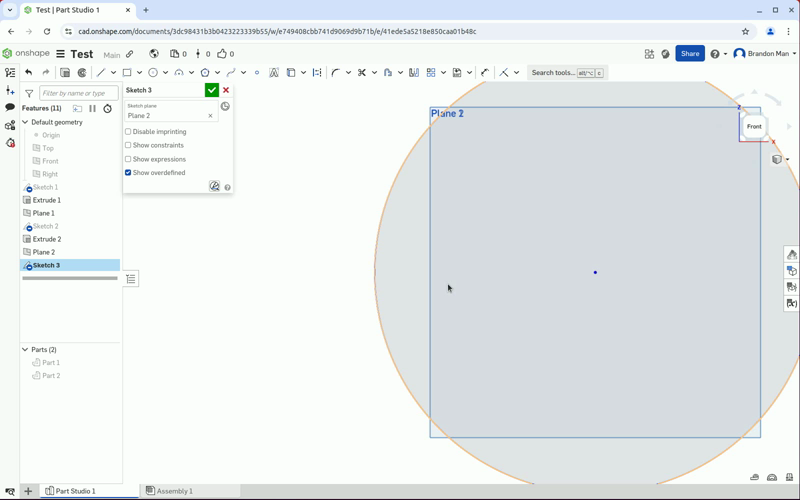
click(448, 283)
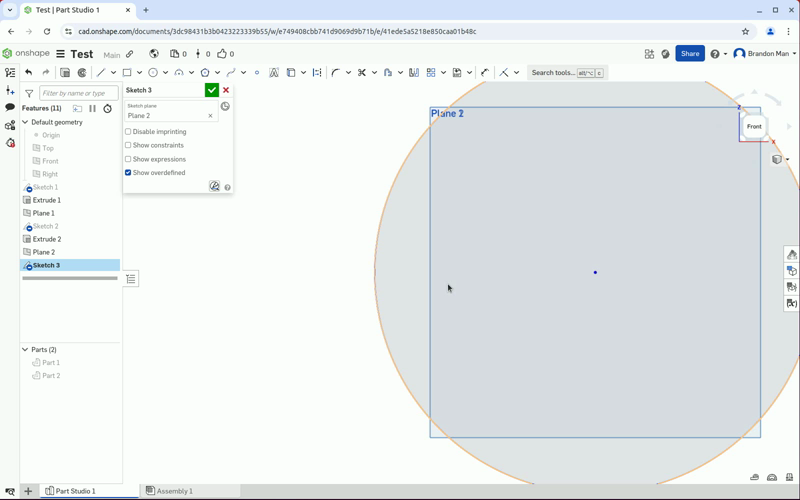
scroll(-6)
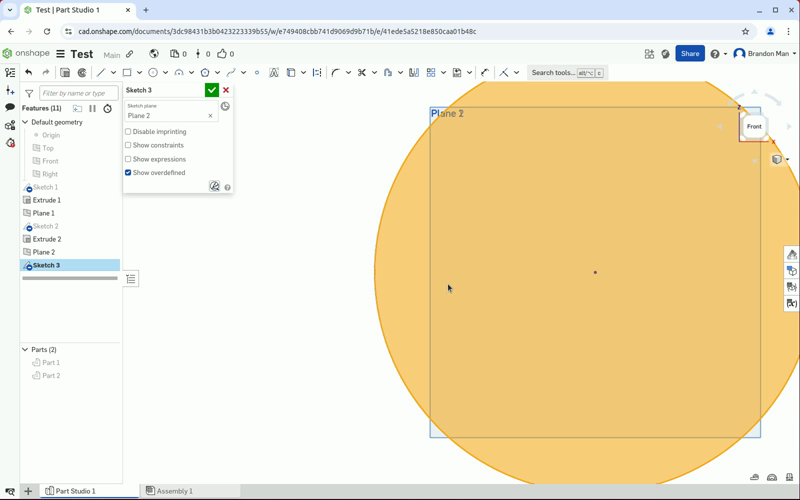
scroll(-6)
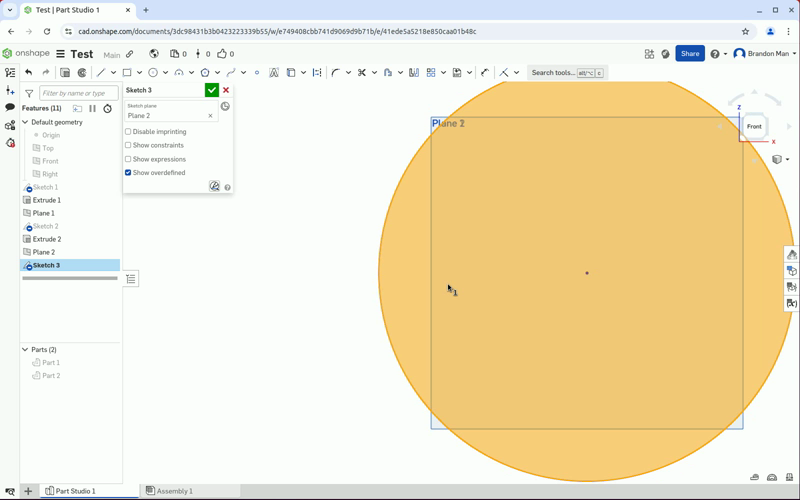
scroll(-6)
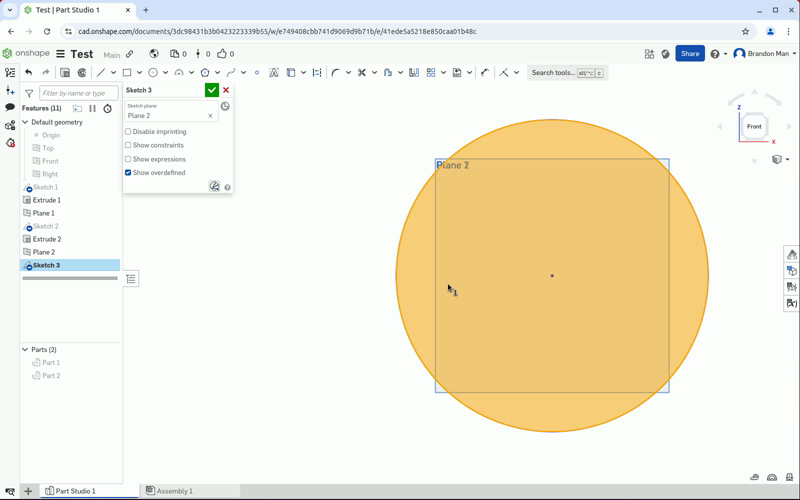
scroll(-6)
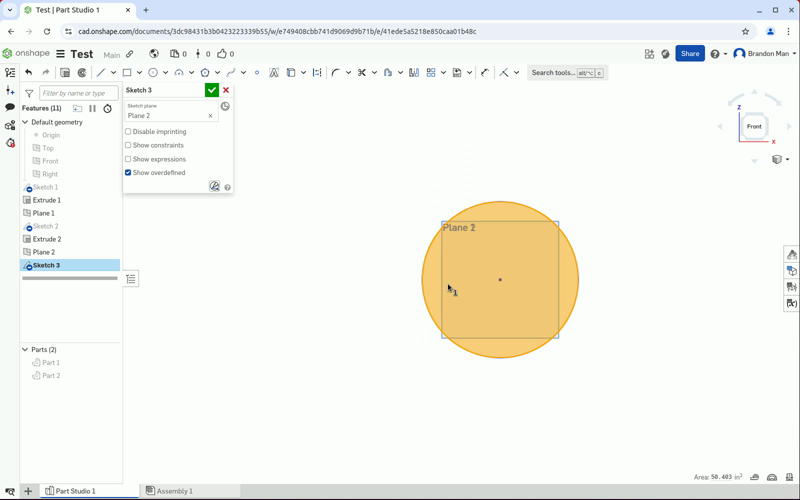
scroll(-6)
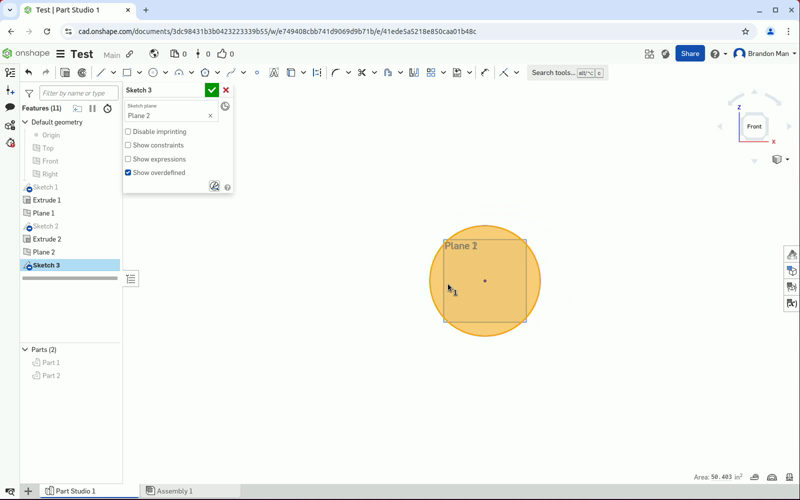
scroll(-6)
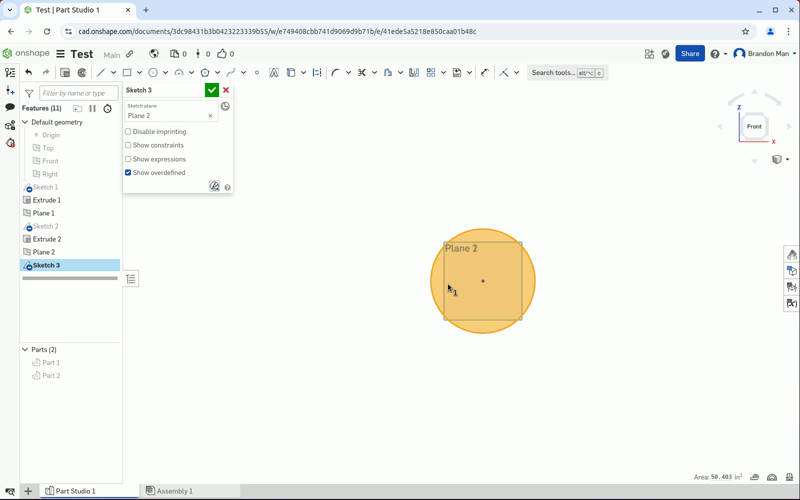
scroll(-6)
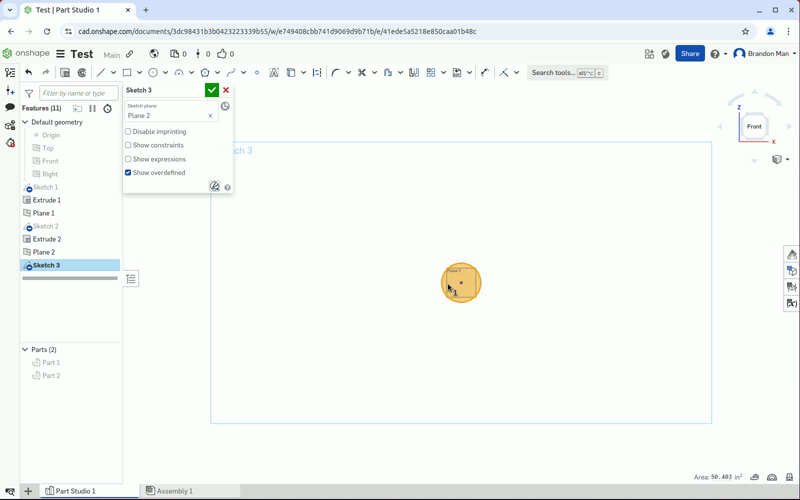
mouse_move(73, 352)
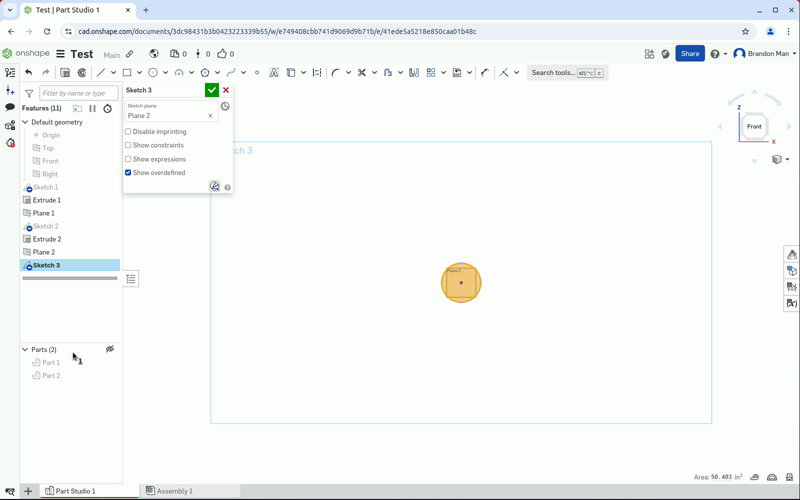
key(shift+y)
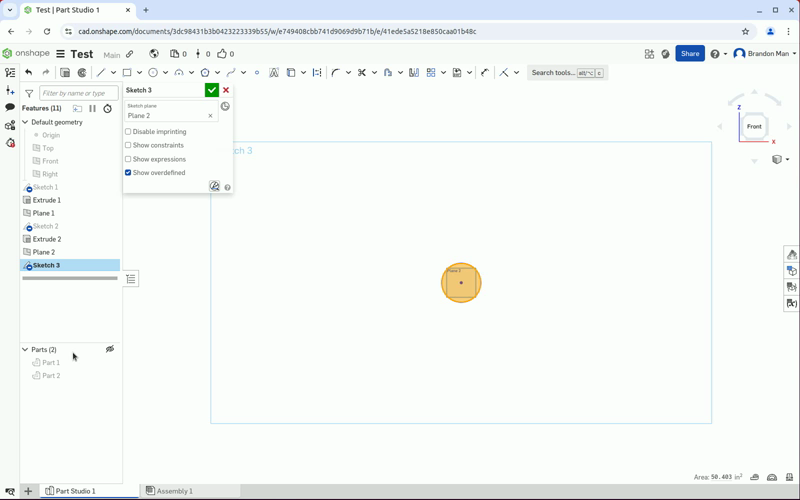
key(shift+e)
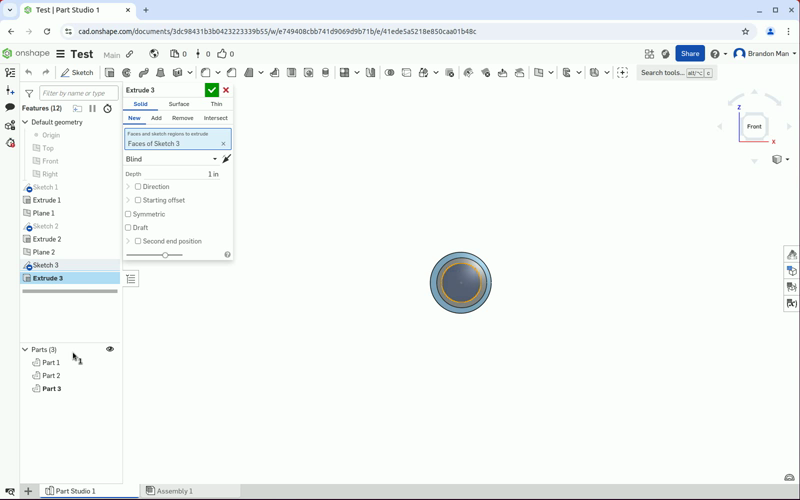
mouse_move(143, 106)
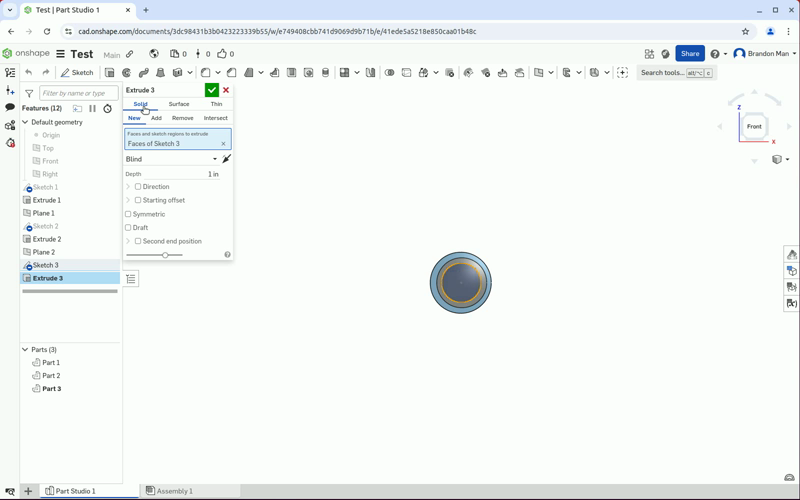
click(143, 106)
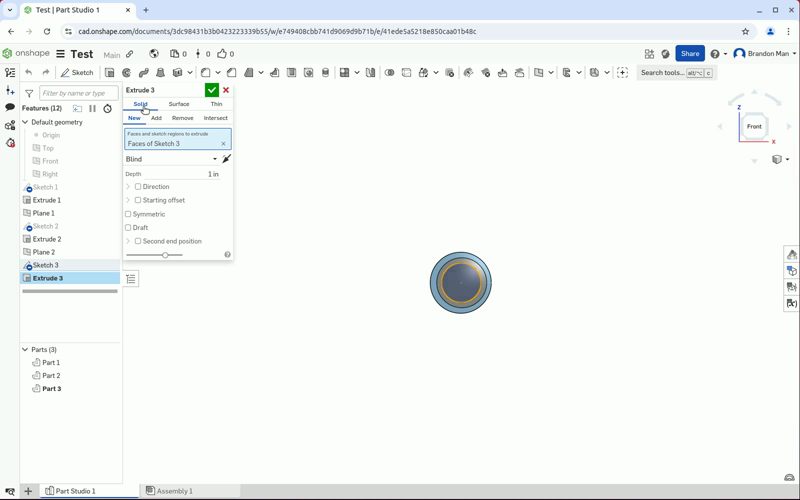
mouse_move(137, 120)
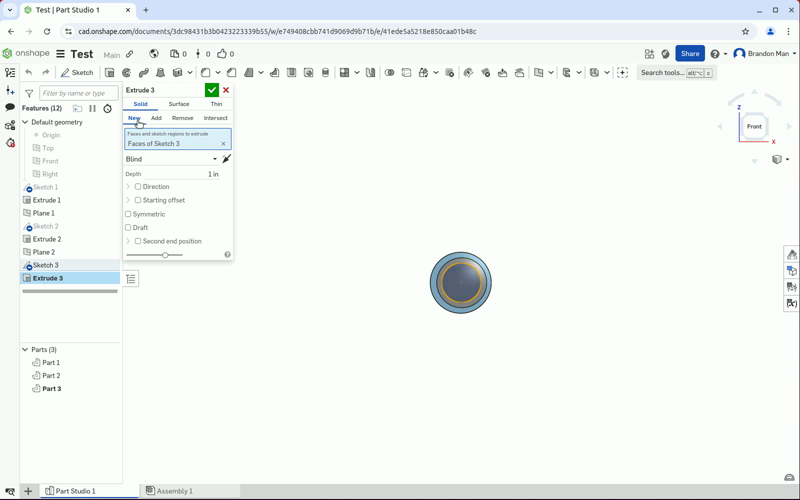
click(137, 120)
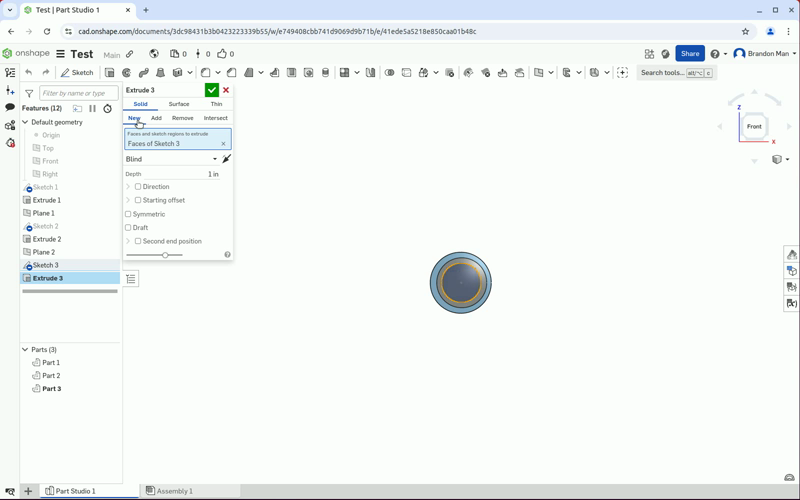
key(tab, 4)
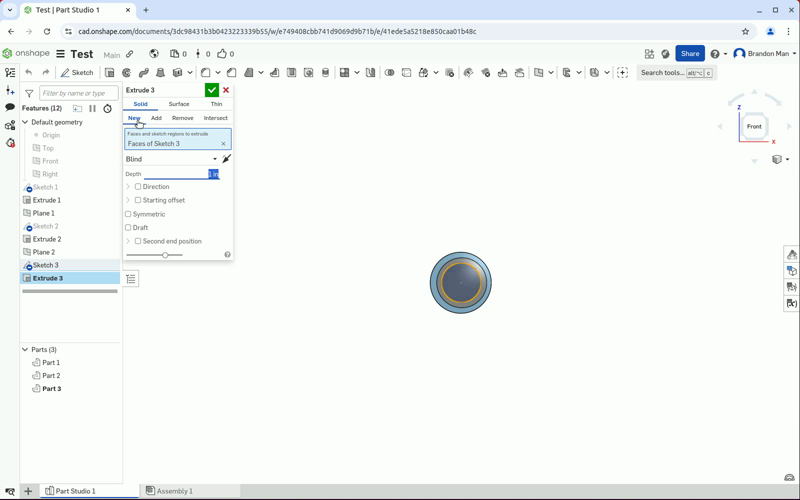
text(4.333)
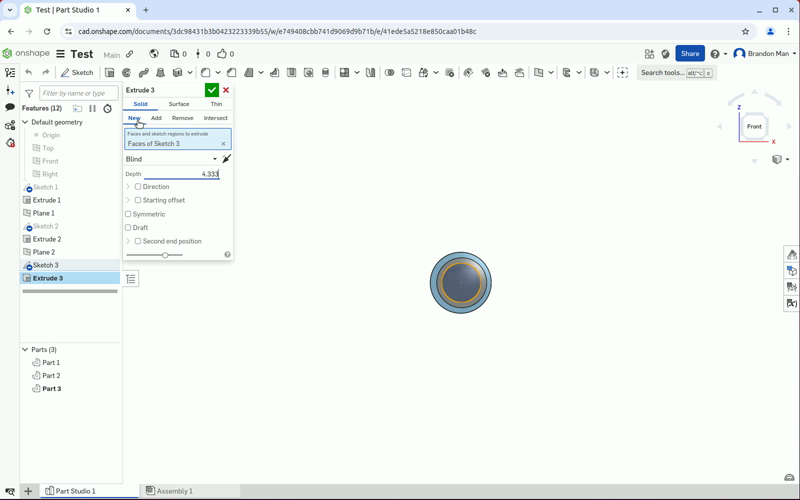
key(enter)
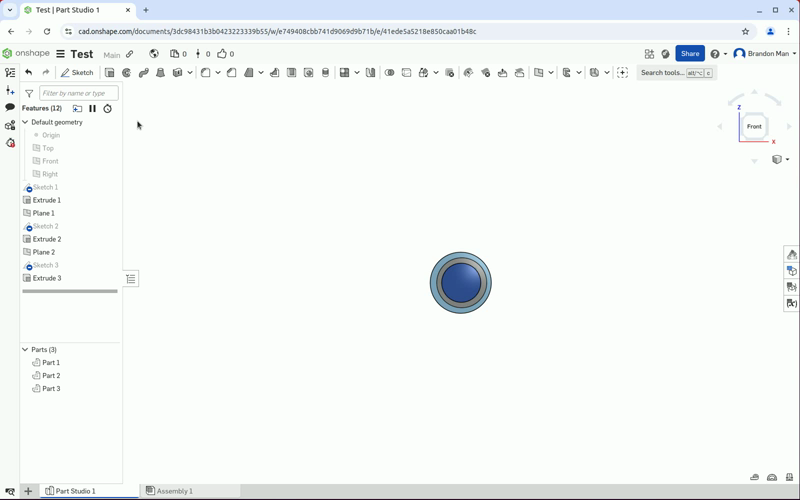
key(shift+h)
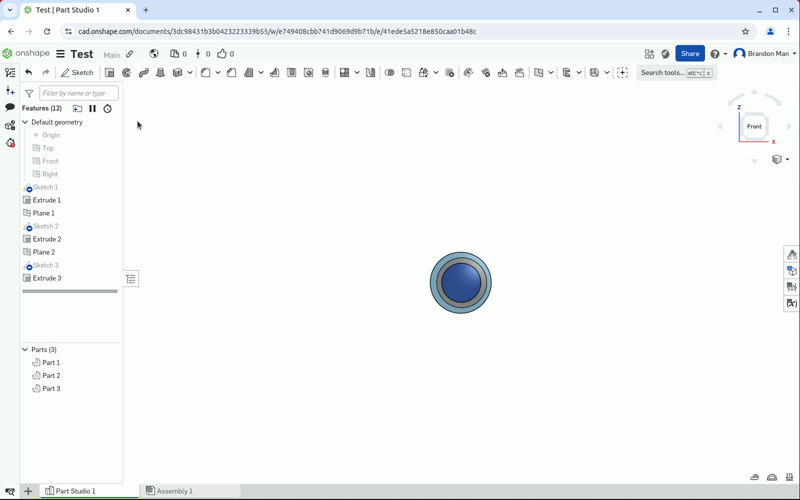
key(shift+h)
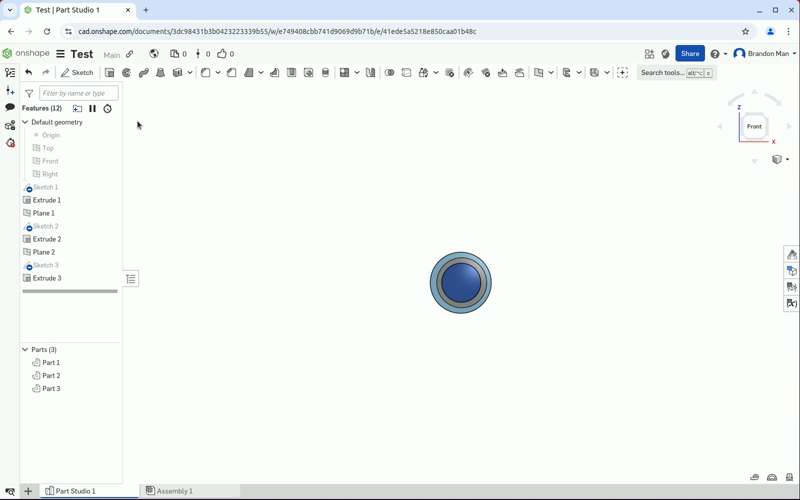
mouse_move(73, 189)
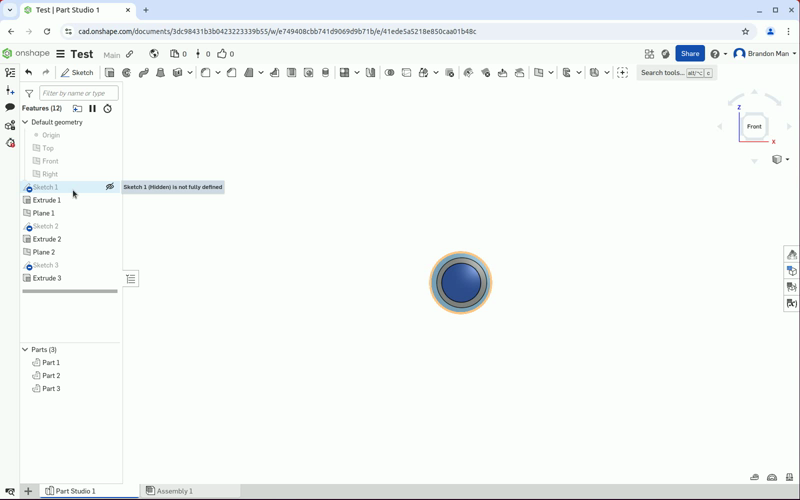
click(73, 189)
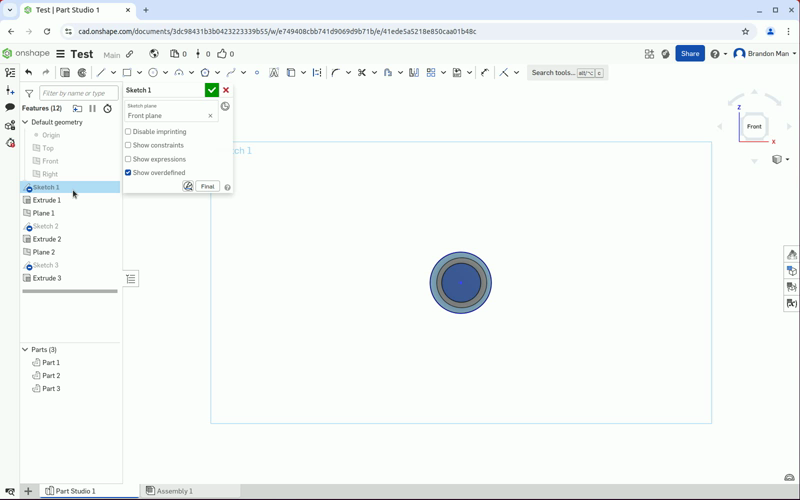
mouse_move(229, 92)
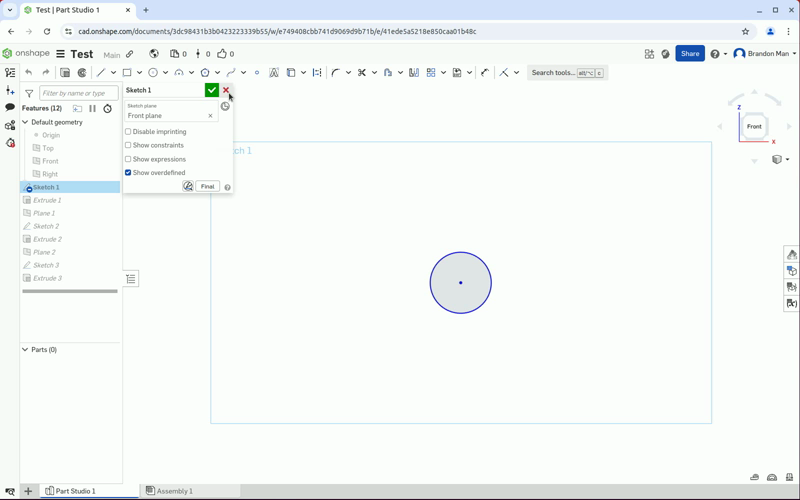
click(229, 92)
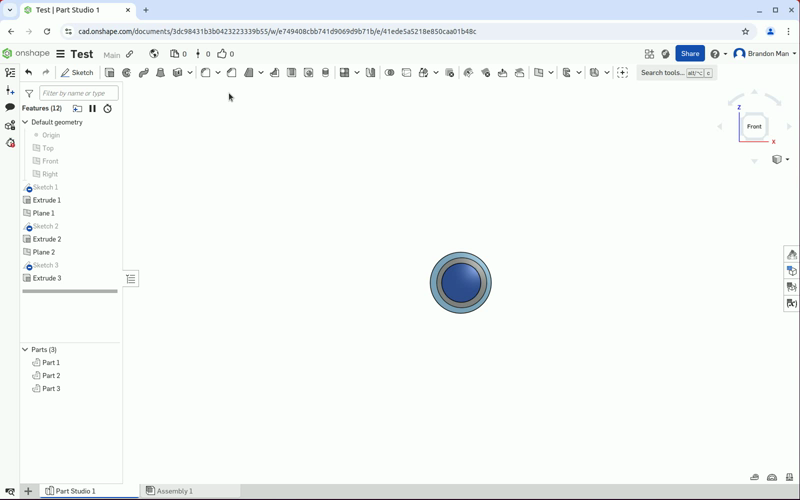
mouse_move(541, 75)
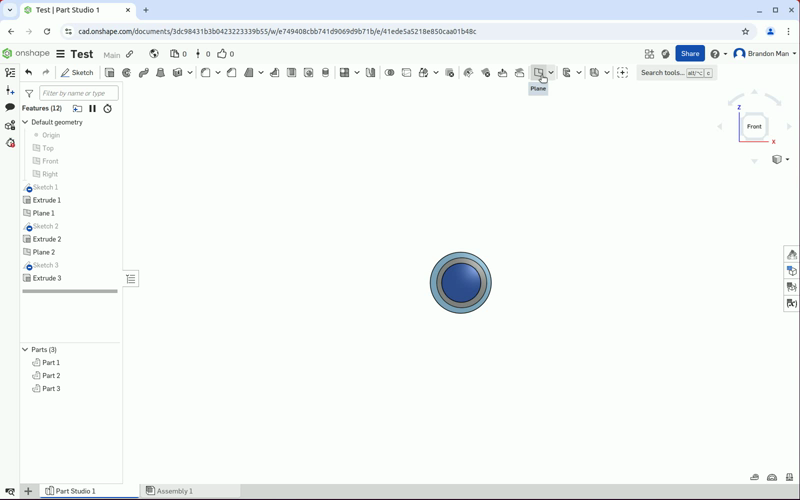
click(541, 75)
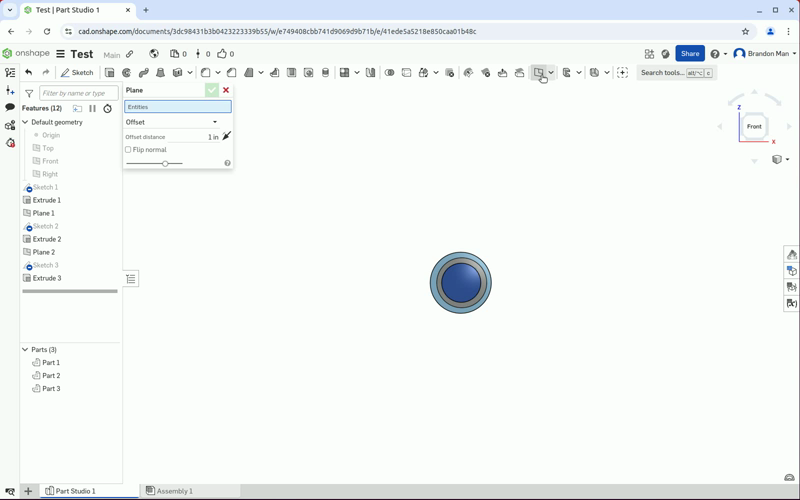
mouse_move(73, 163)
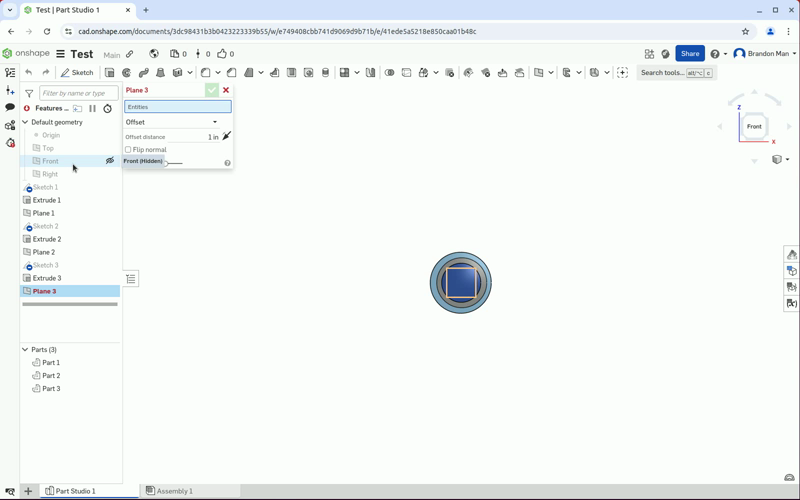
click(73, 163)
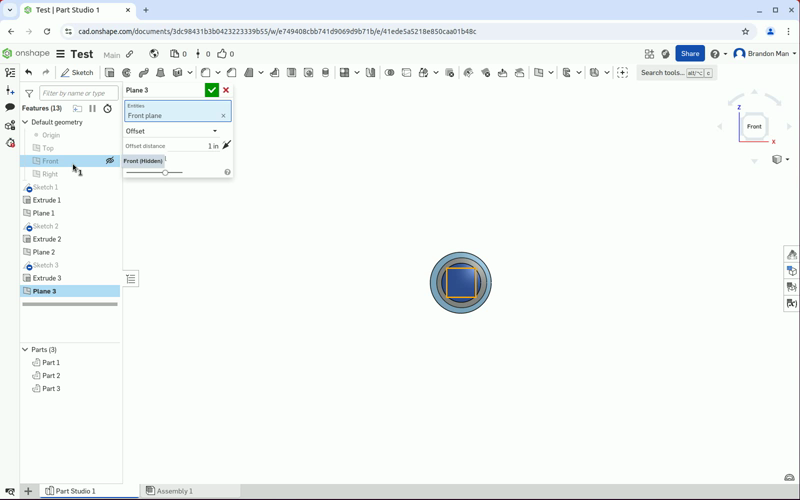
key(tab, 2)
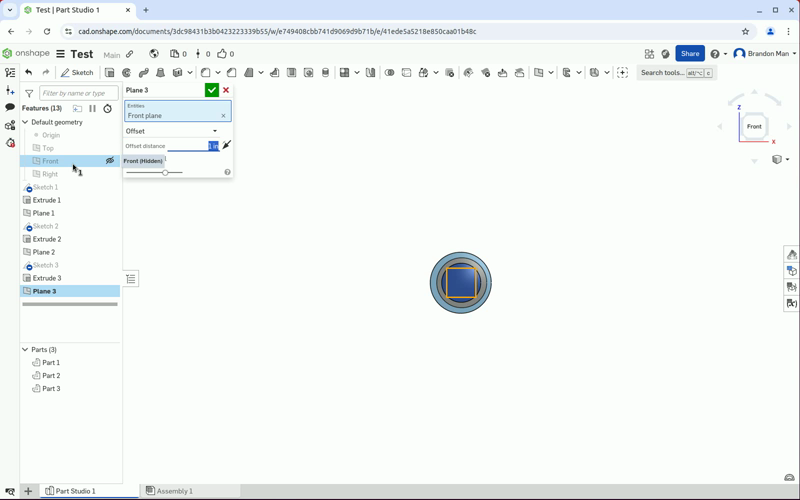
text(18.764)
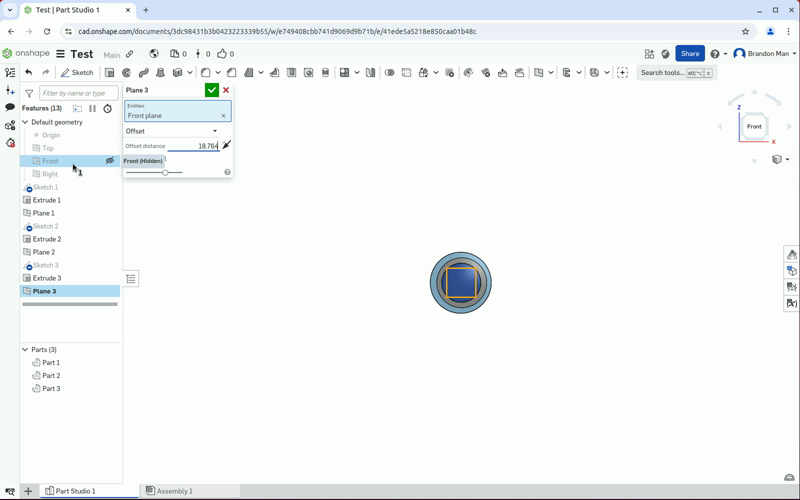
key(enter, 2)
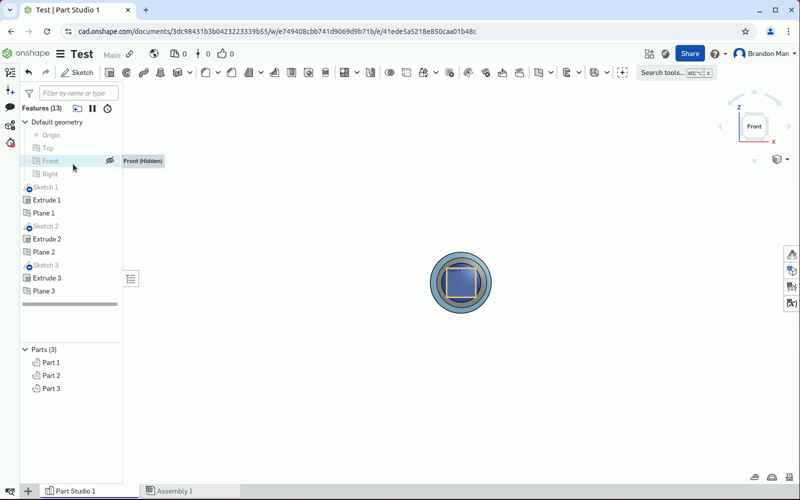
key(shift+s)
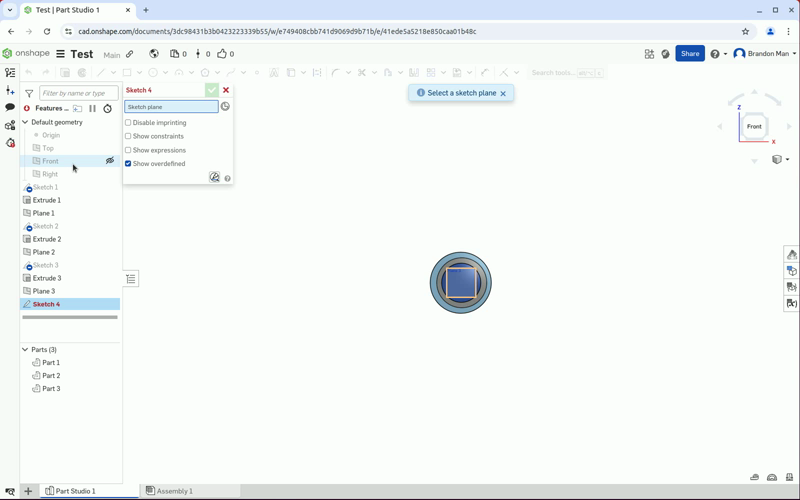
mouse_move(73, 293)
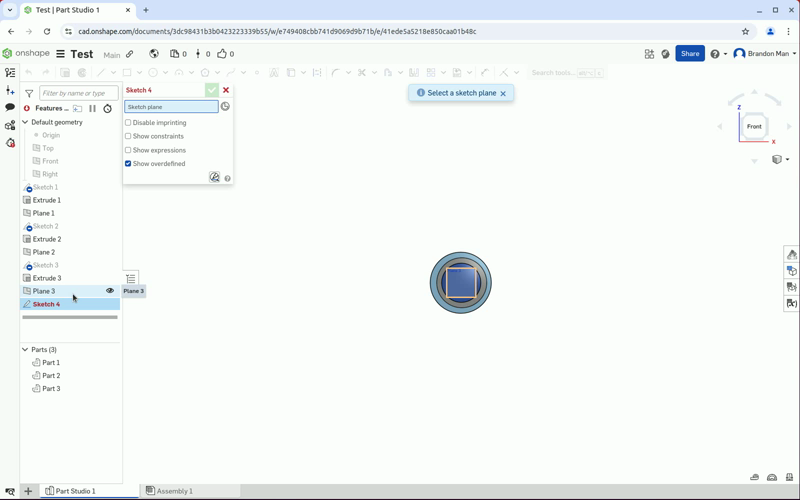
click(73, 293)
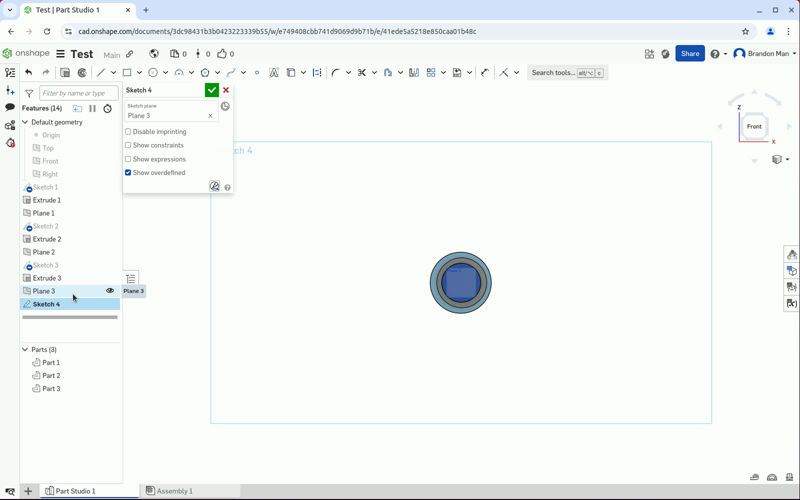
mouse_move(73, 352)
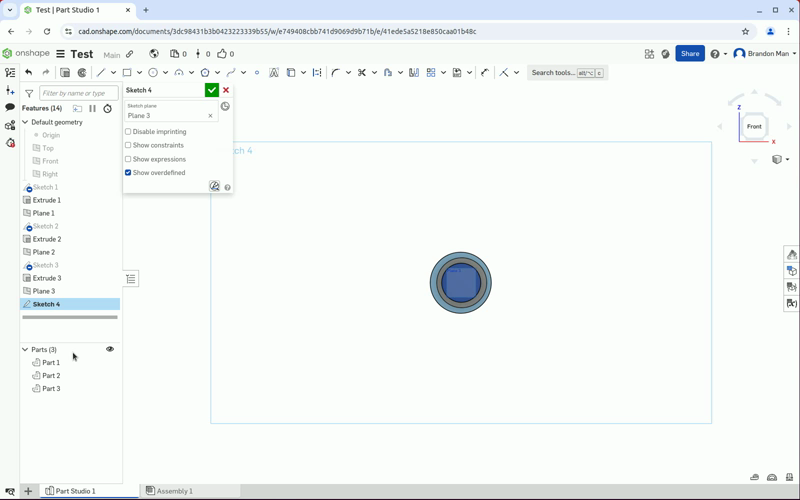
key(y)
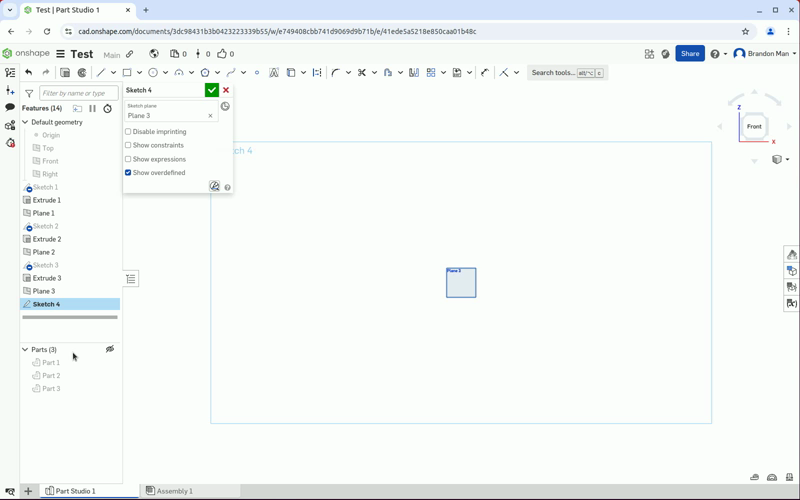
key(c)
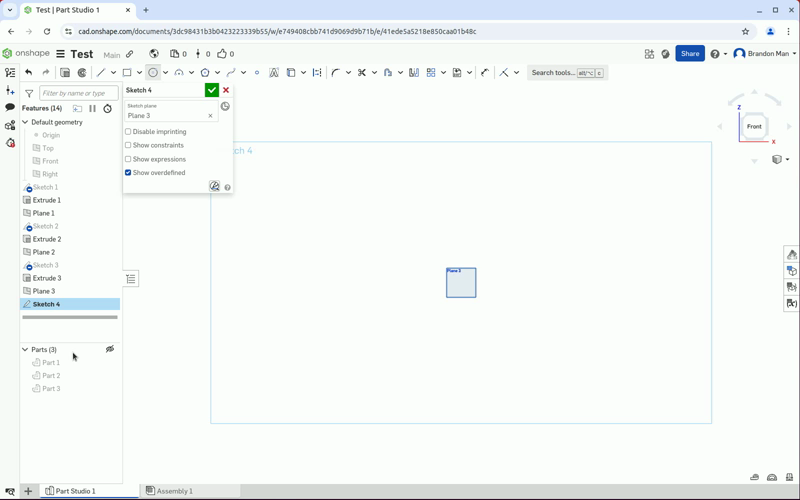
key_down(shift)
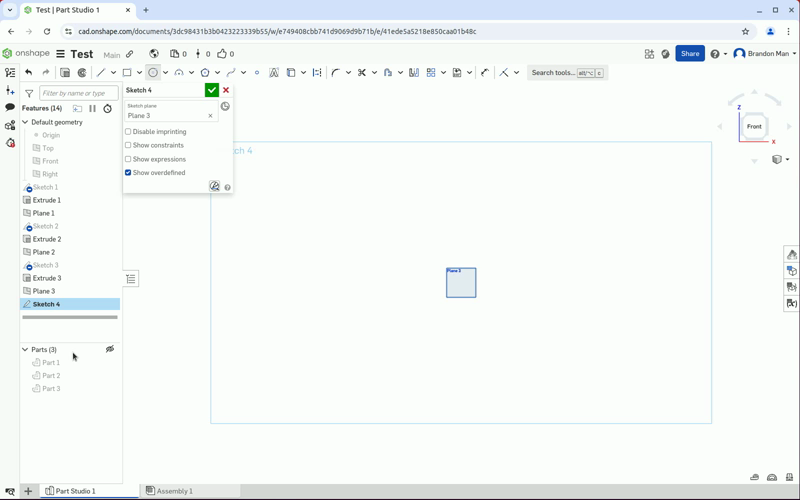
mouse_move(461, 282)
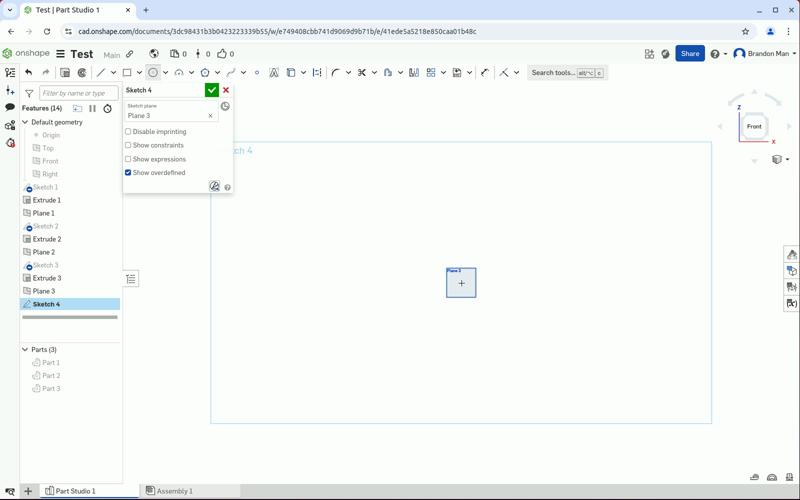
click(461, 282)
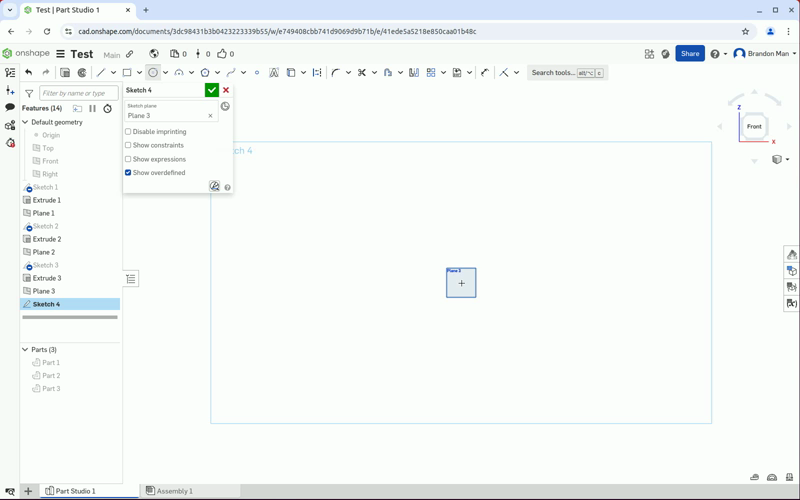
key_up(shift)
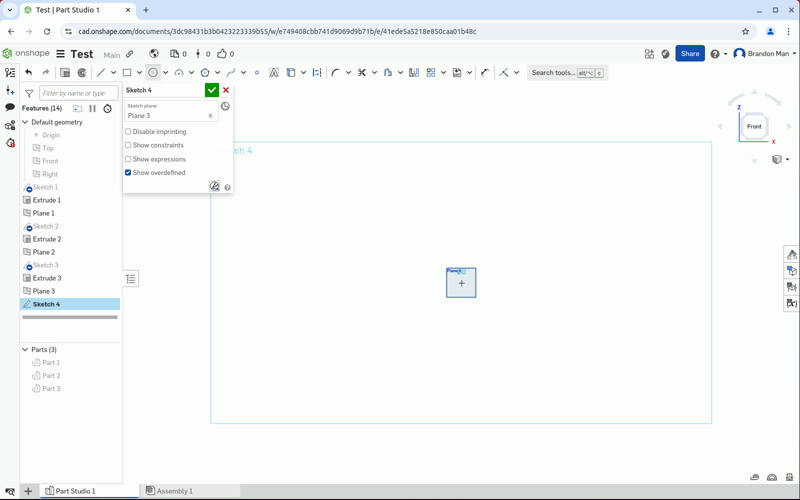
mouse_move(477, 282)
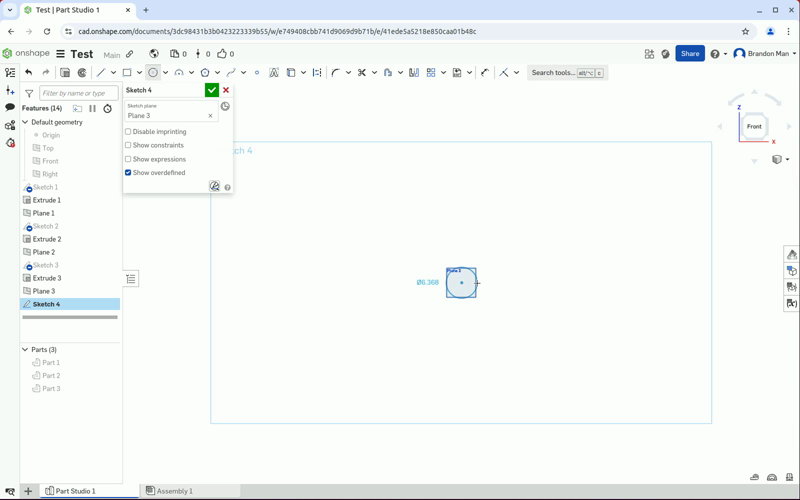
click(477, 282)
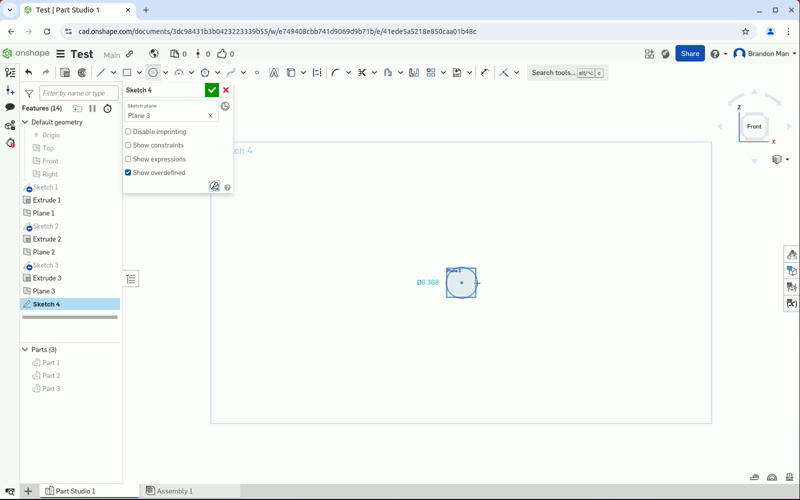
key(esc)
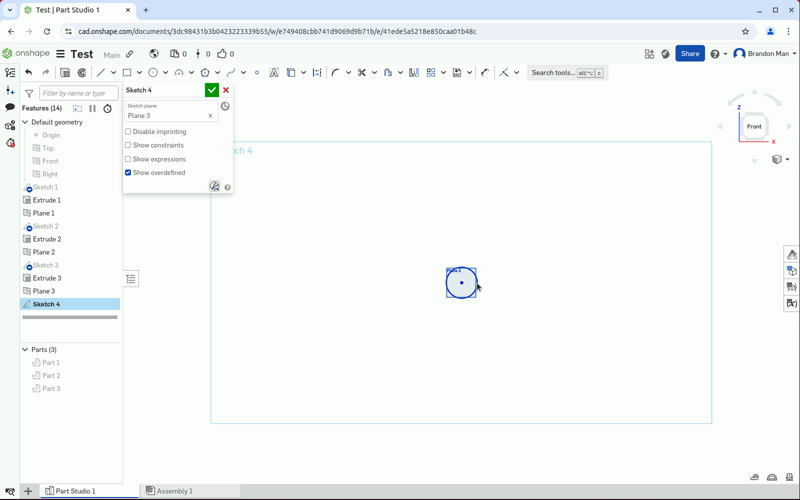
mouse_move(461, 297)
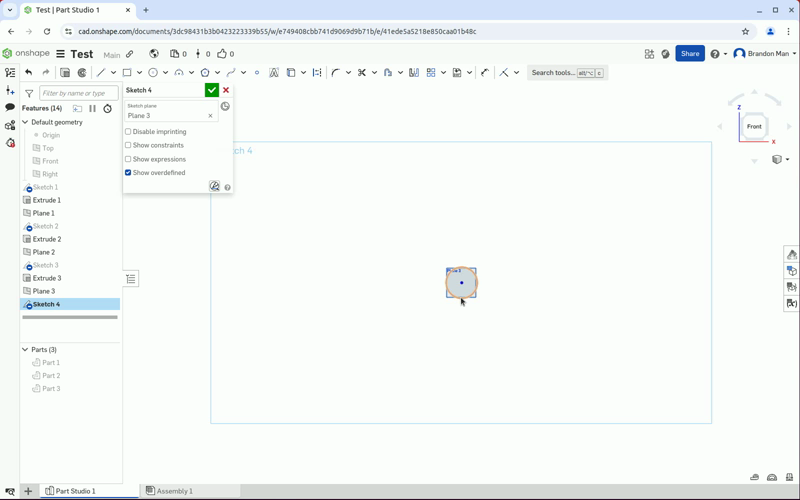
scroll(6)
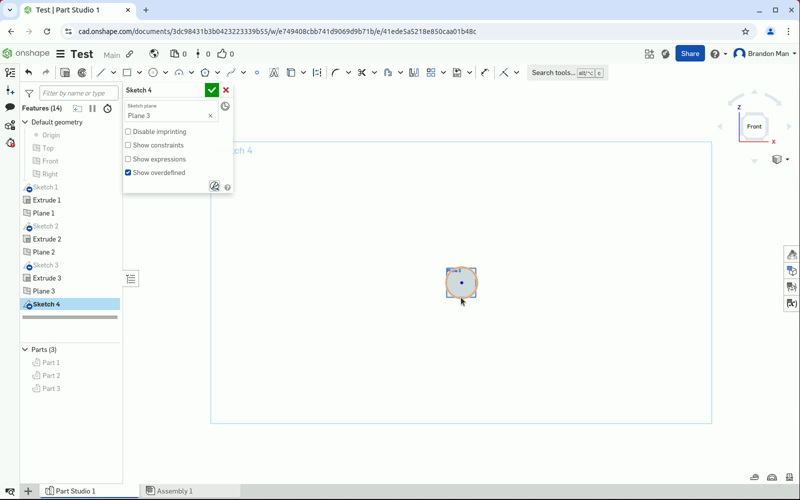
scroll(6)
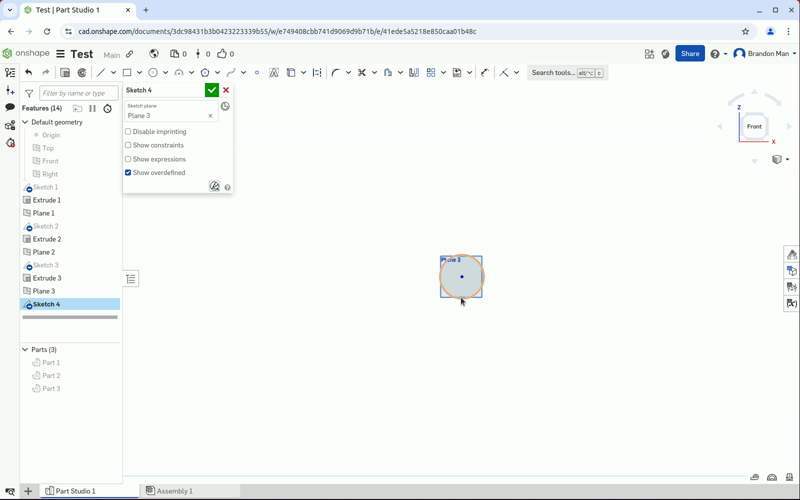
scroll(6)
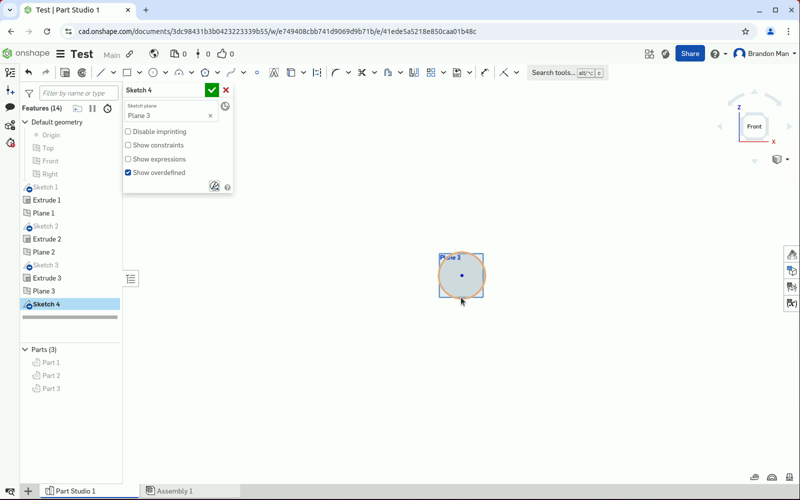
scroll(6)
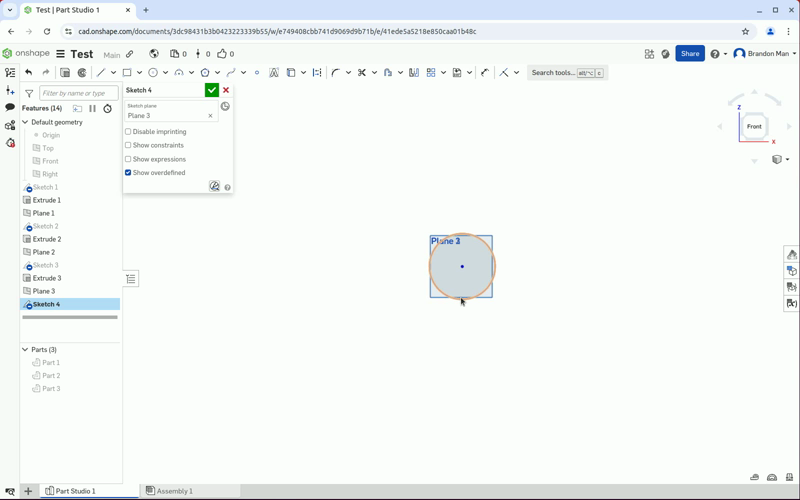
scroll(6)
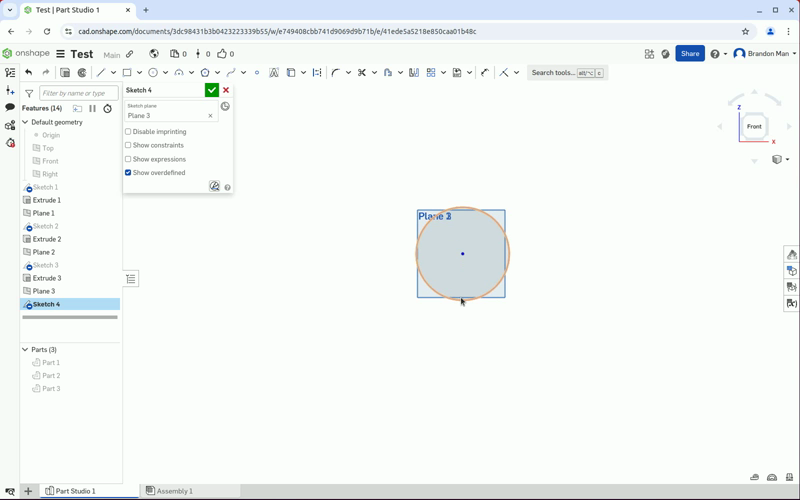
scroll(6)
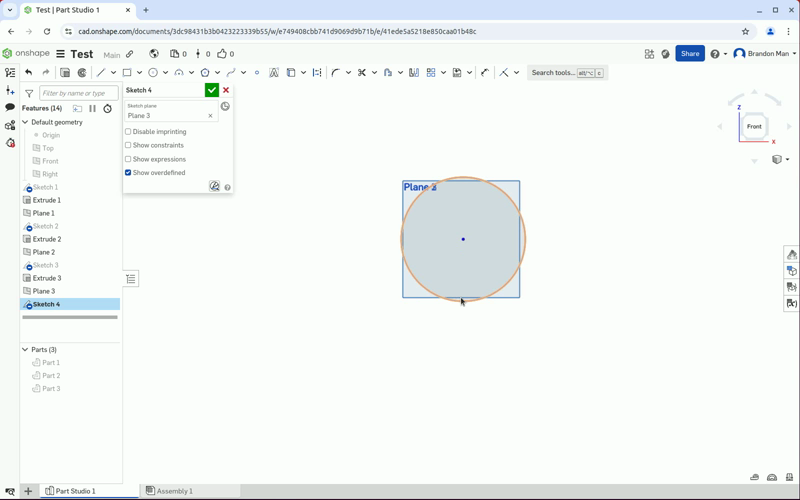
scroll(6)
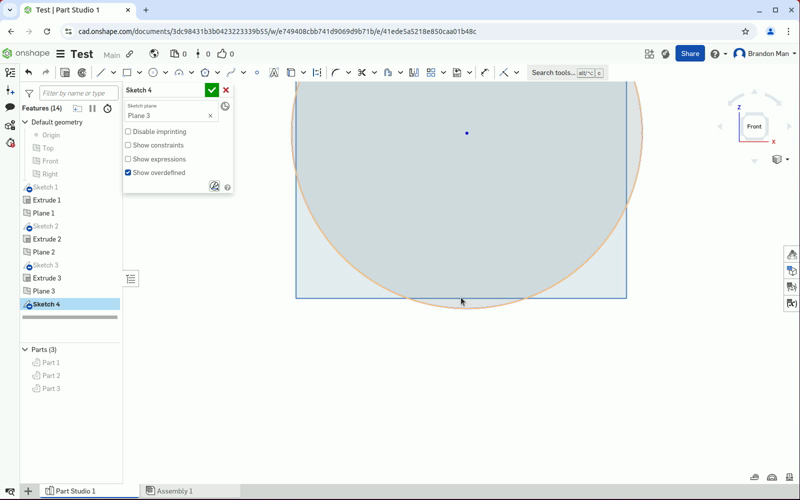
click(461, 297)
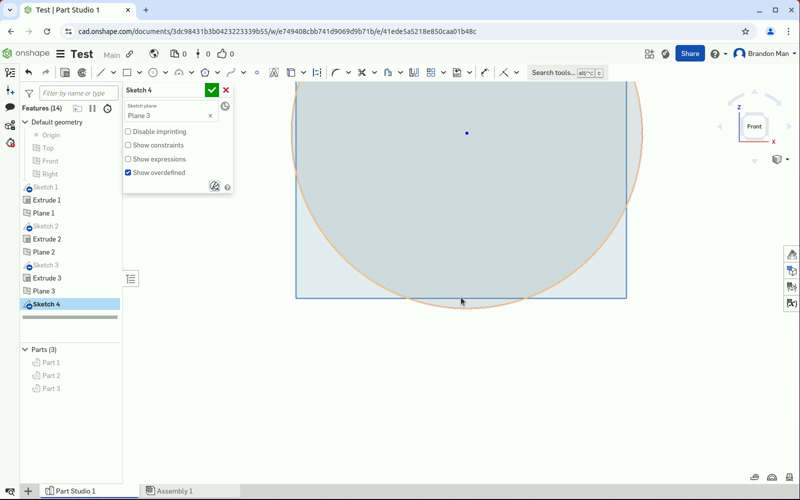
scroll(-6)
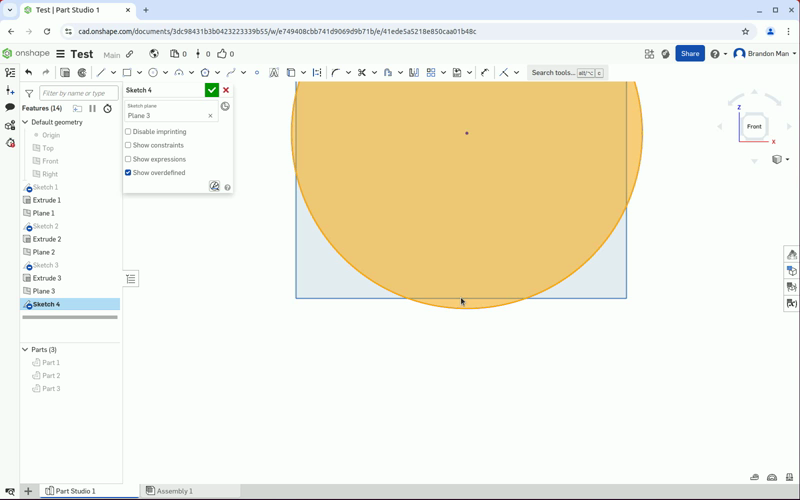
scroll(-6)
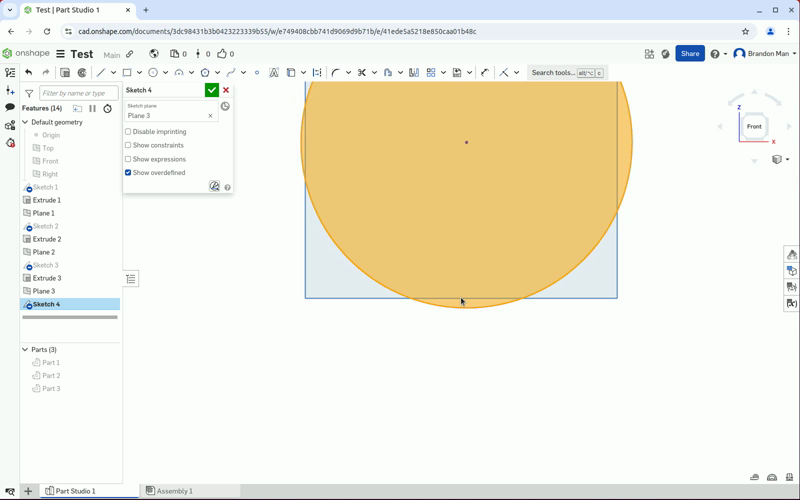
scroll(-6)
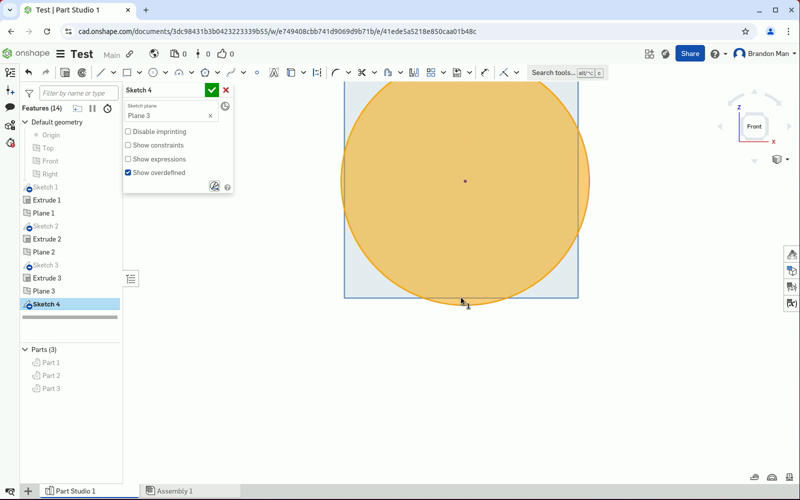
scroll(-6)
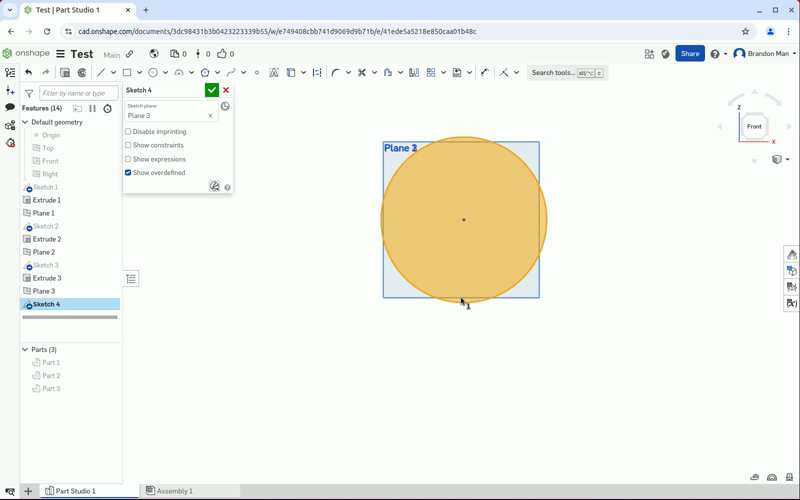
scroll(-6)
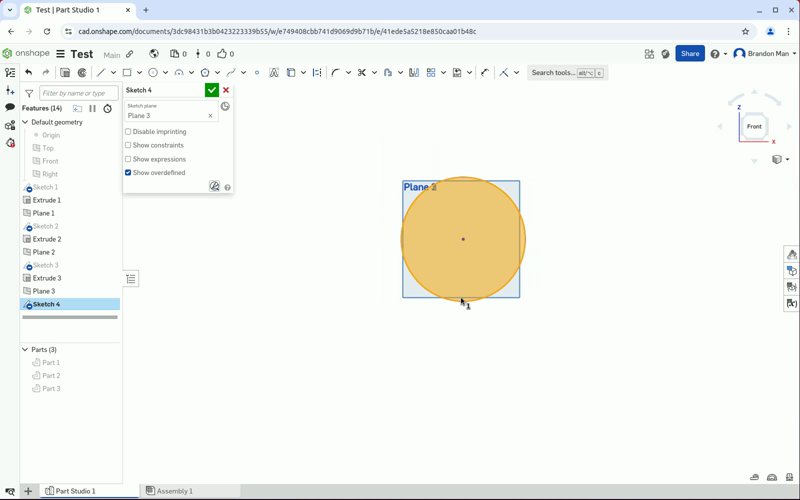
scroll(-6)
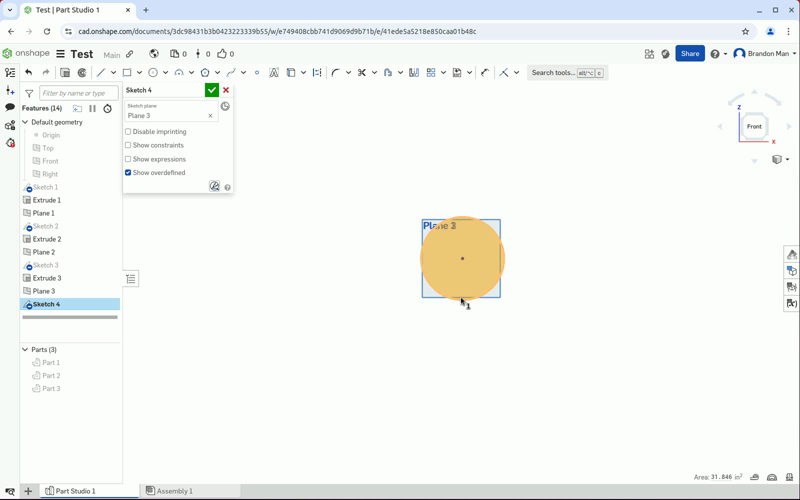
scroll(-6)
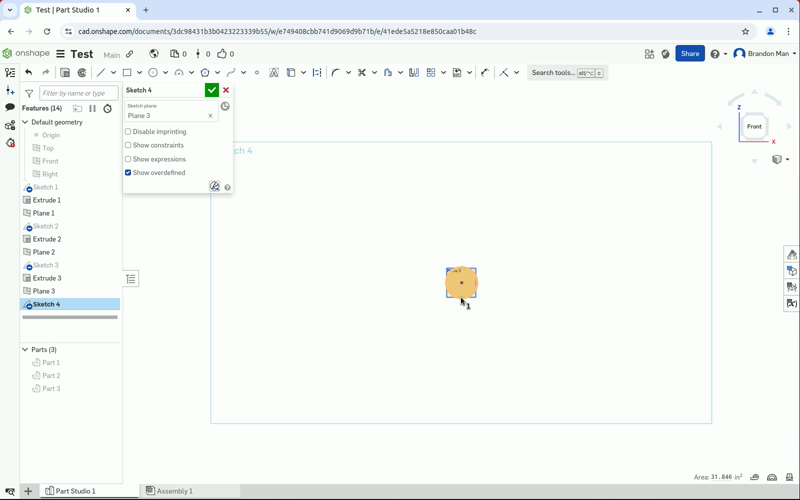
mouse_move(73, 352)
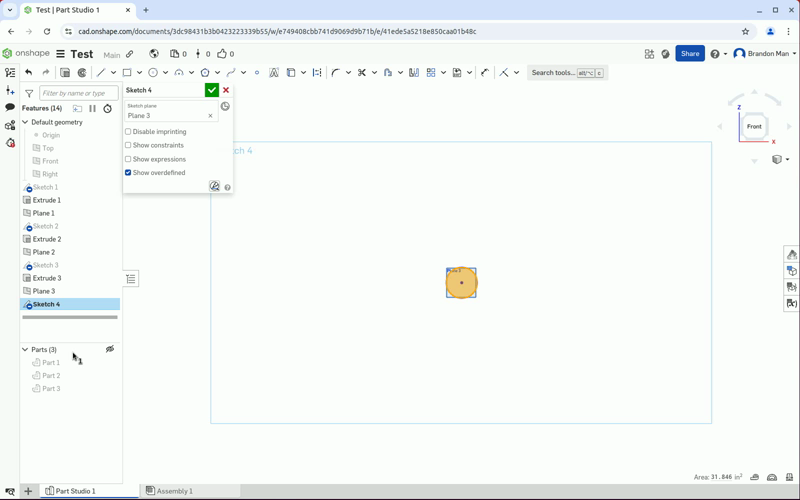
key(shift+y)
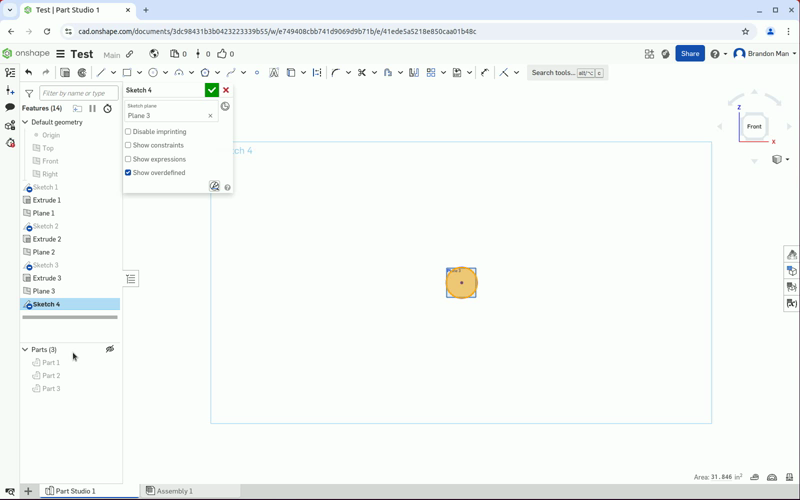
key(shift+e)
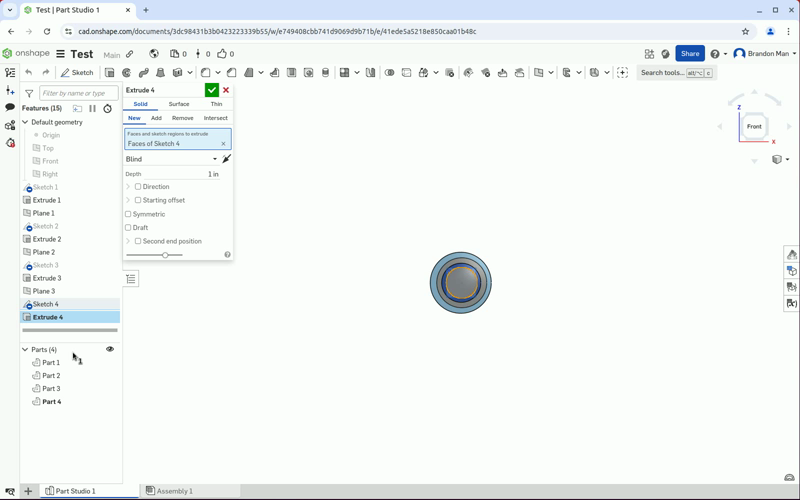
mouse_move(143, 106)
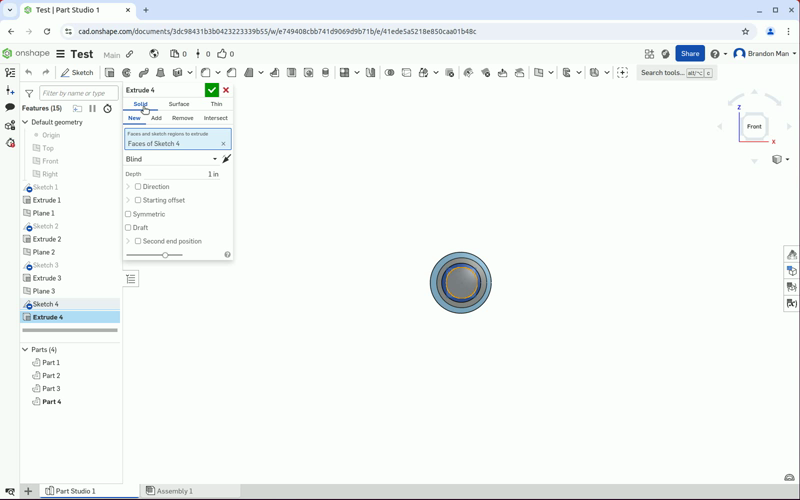
click(143, 106)
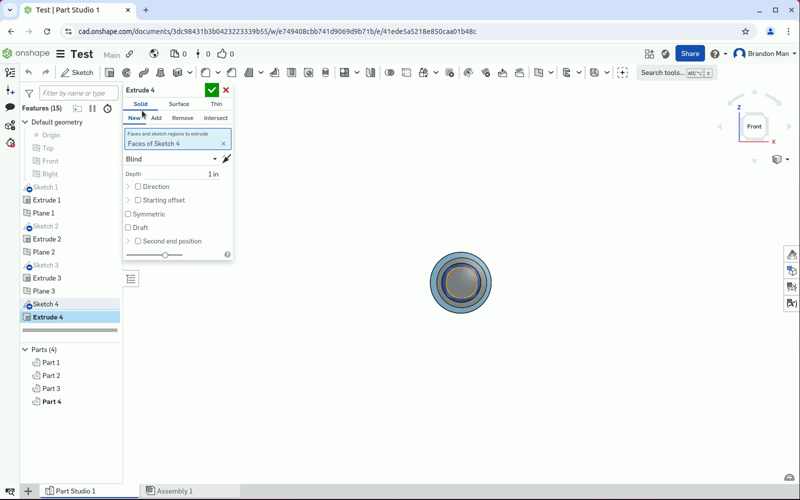
mouse_move(137, 120)
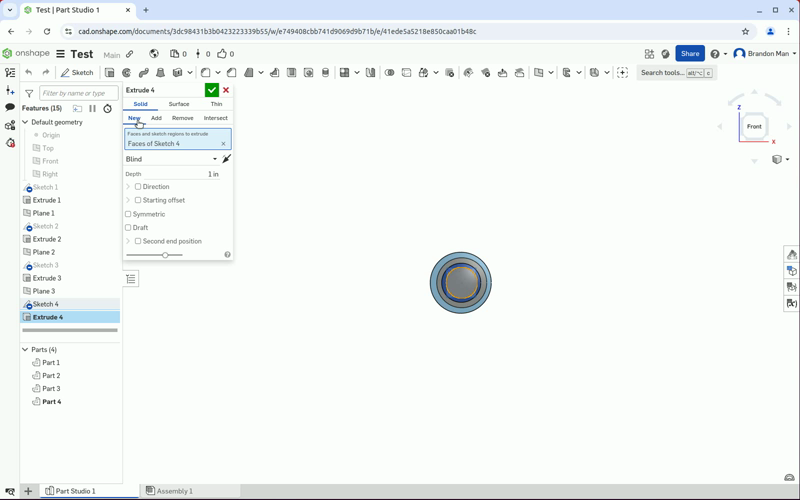
click(137, 120)
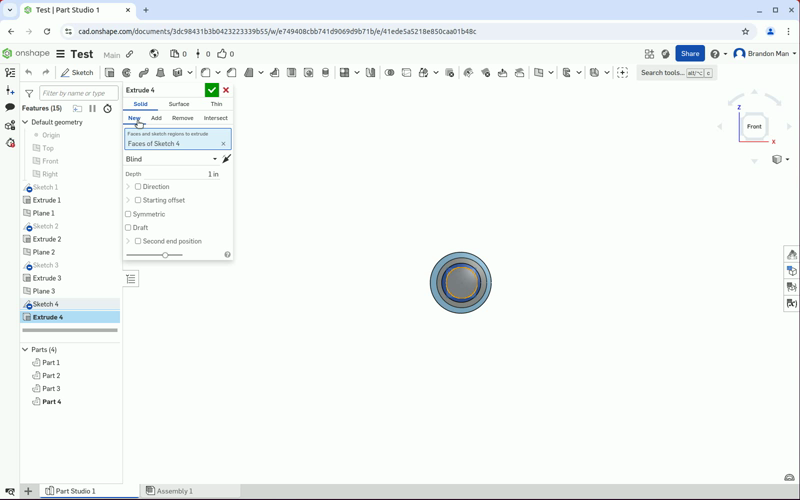
key(tab, 4)
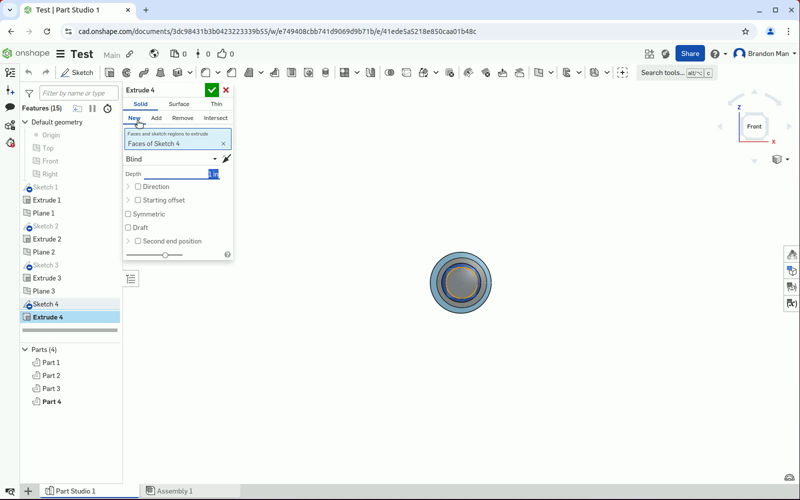
text(4.333)
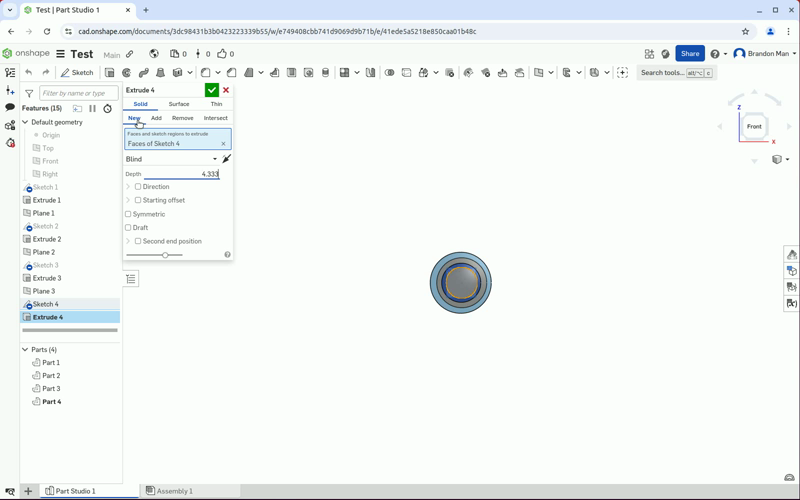
key(enter)
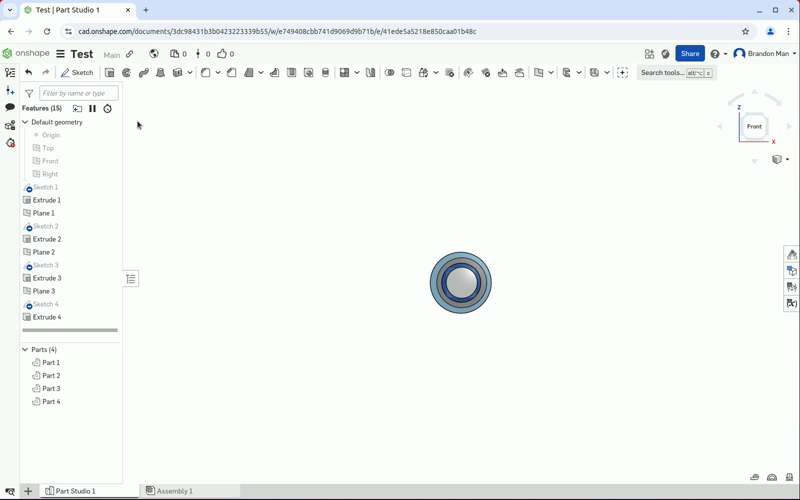
key(shift+h)
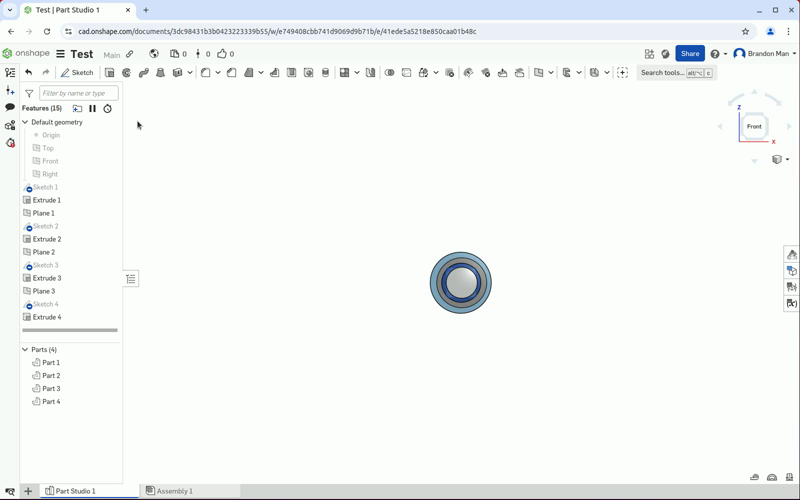
key(shift+h)
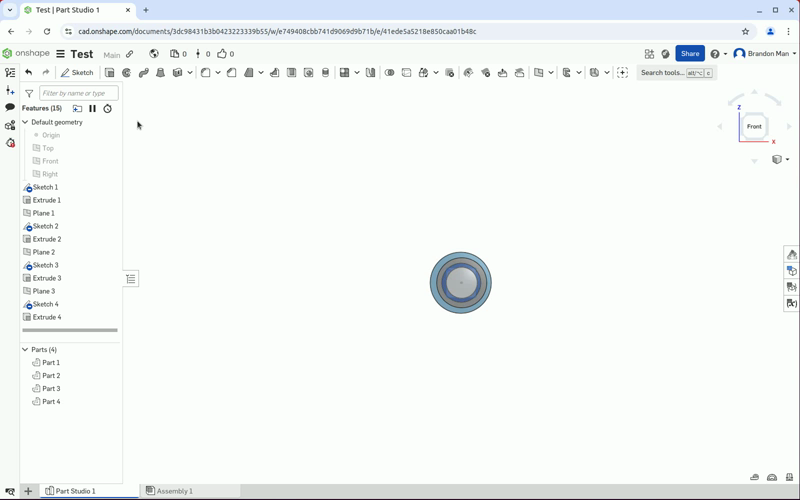
key(shift+7)
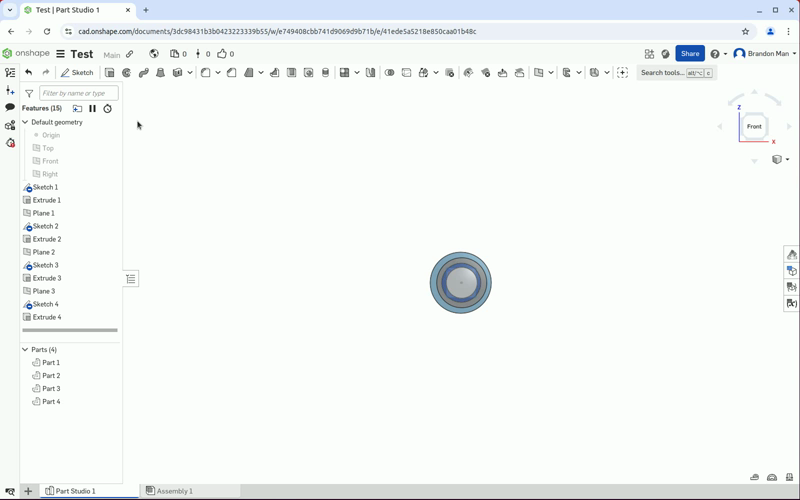
key(left, 2)
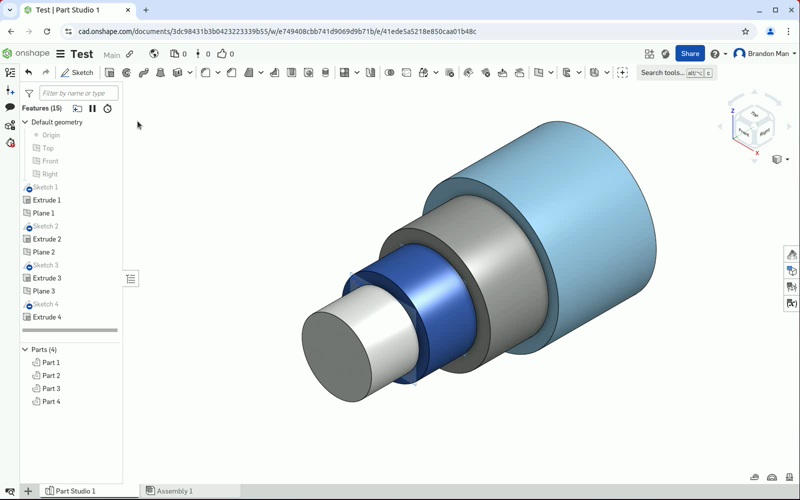
key(down, 2)
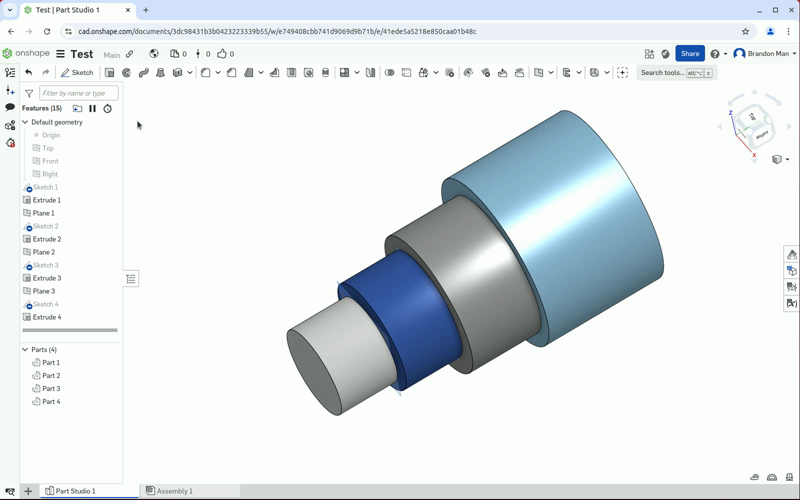
key(up, 2)
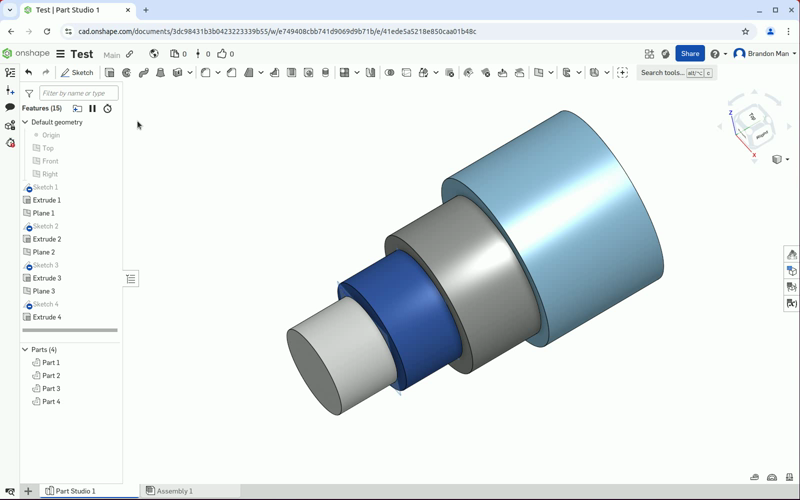
key(right, 2)
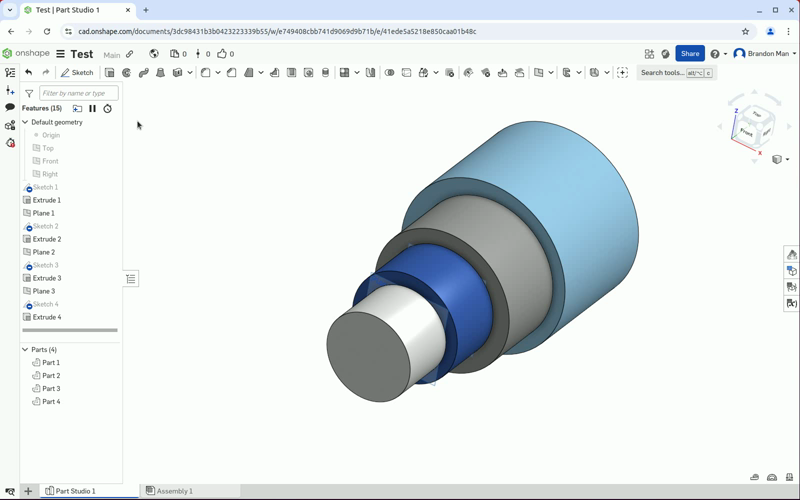
mouse_move(73, 189)
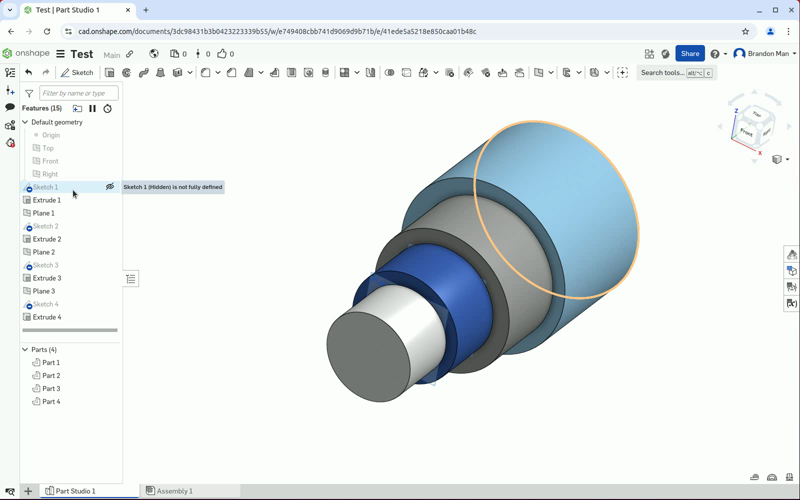
click(73, 189)